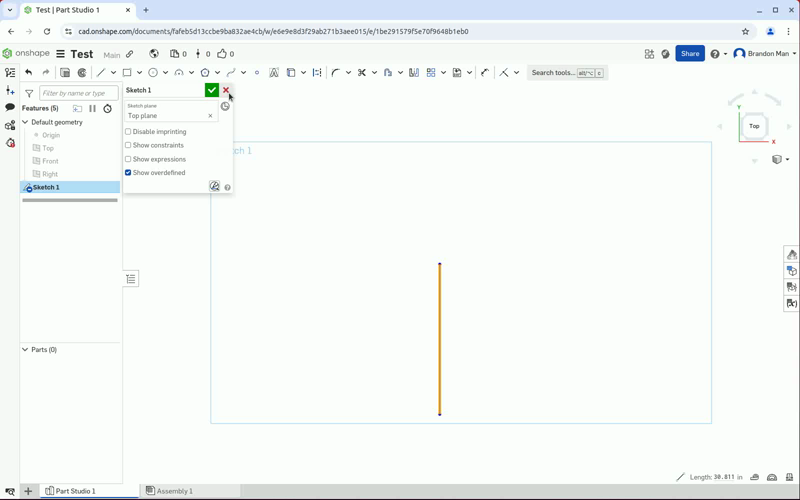
key(shift+h)
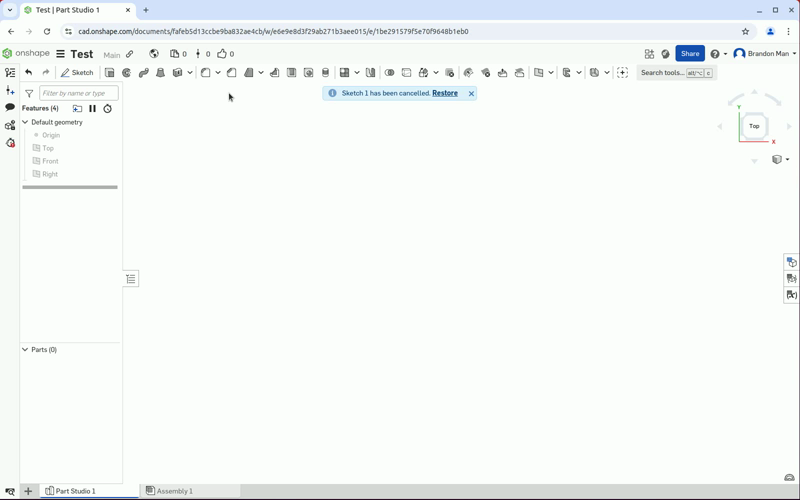
mouse_move(73, 352)
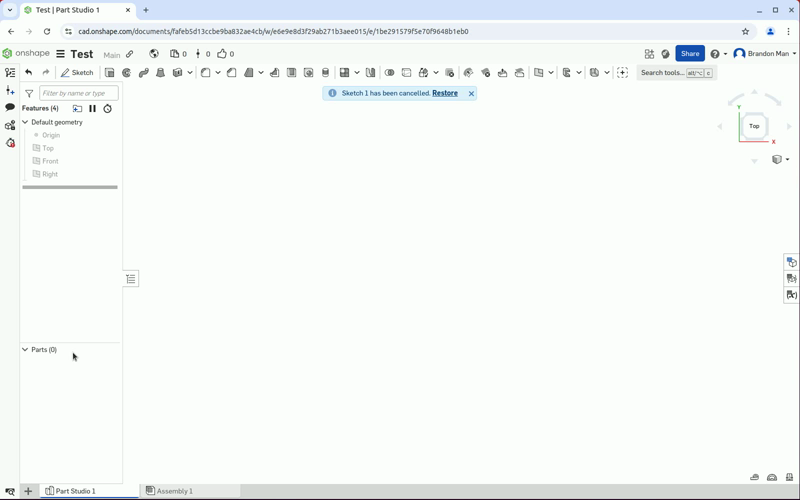
key(y)
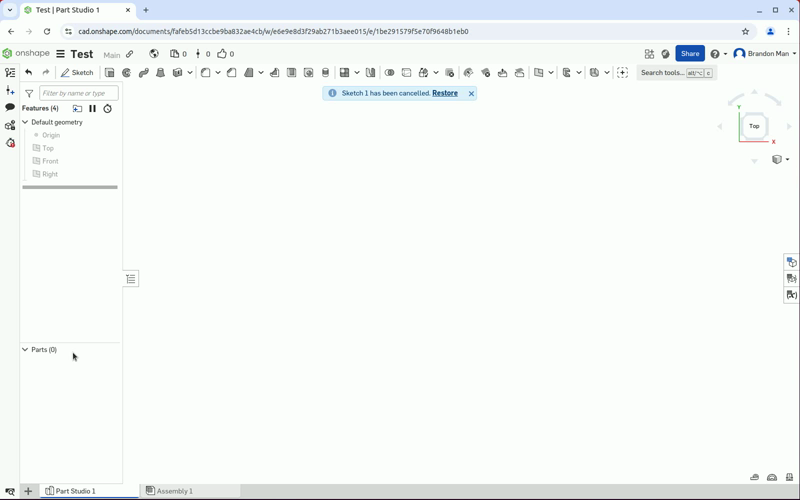
key(shift+p)
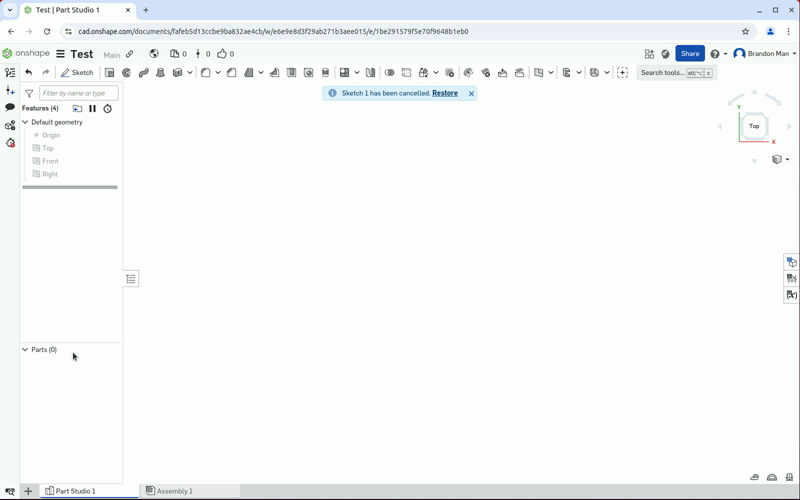
key(space)
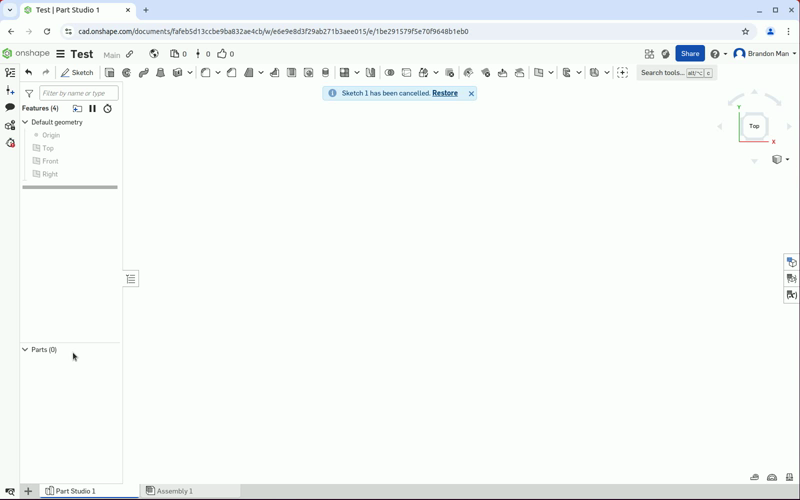
key_down(shift)
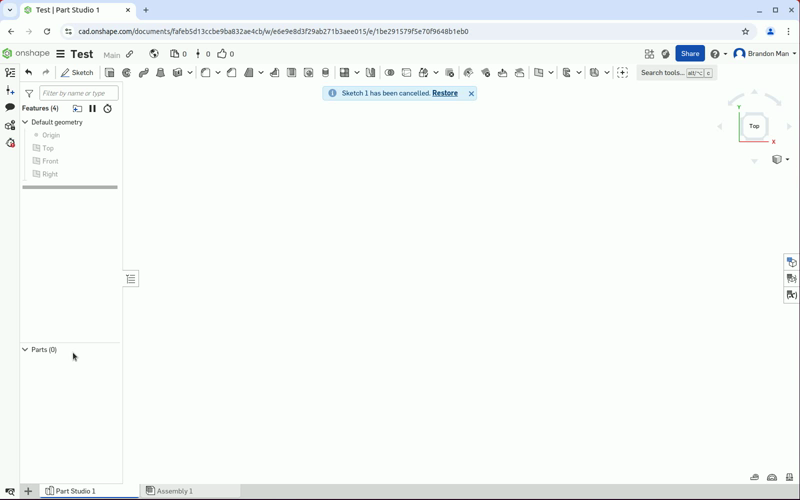
key(up)
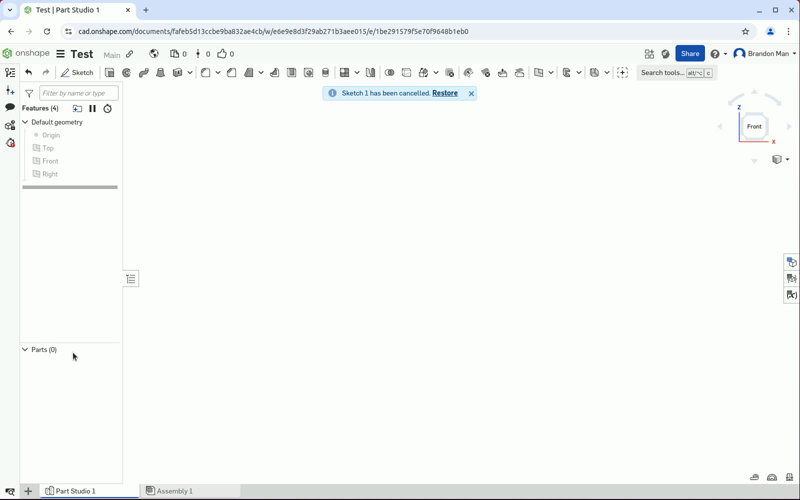
key_up(shift)
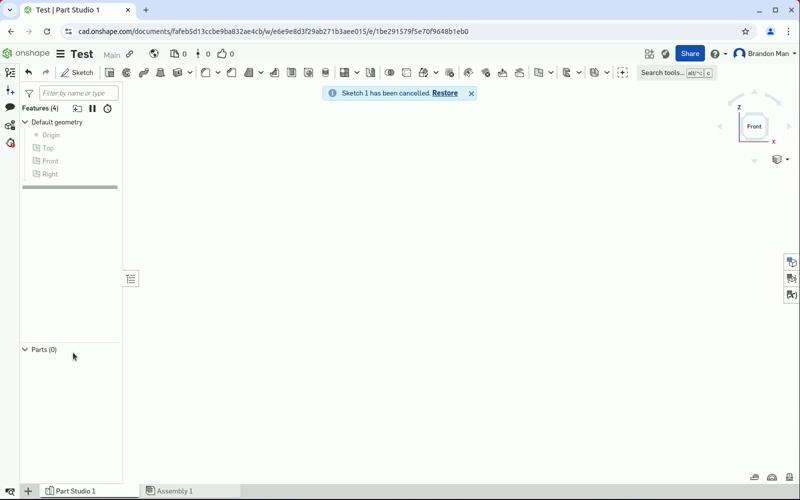
mouse_move(73, 352)
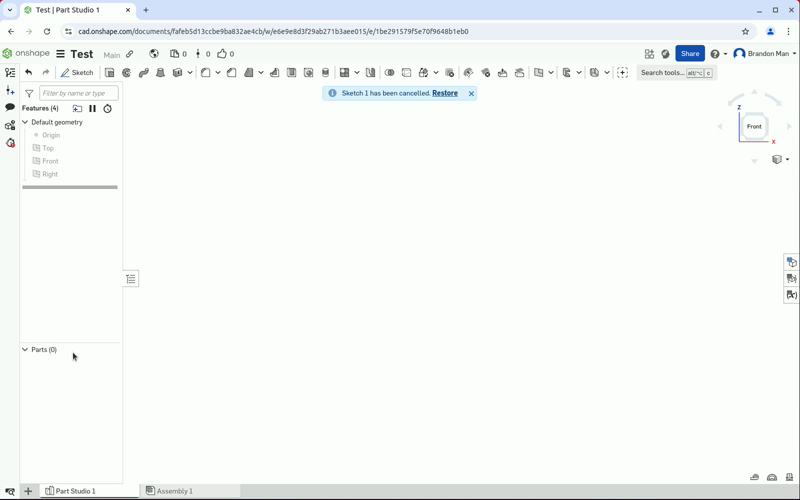
key(shift+y)
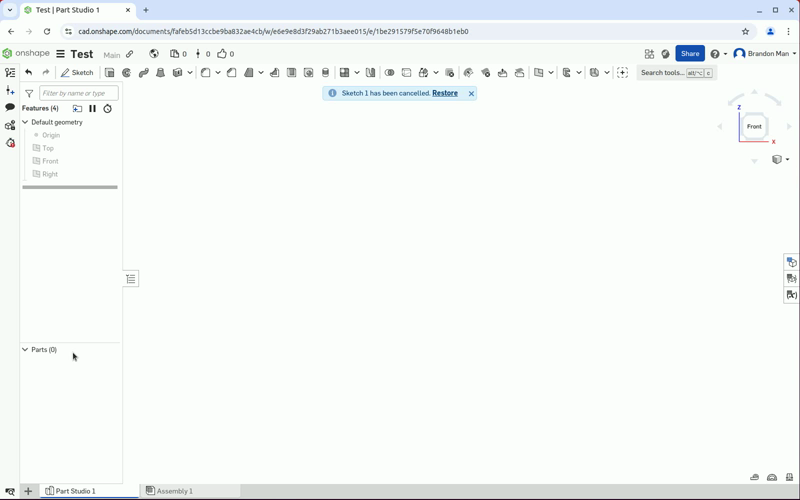
key(shift+s)
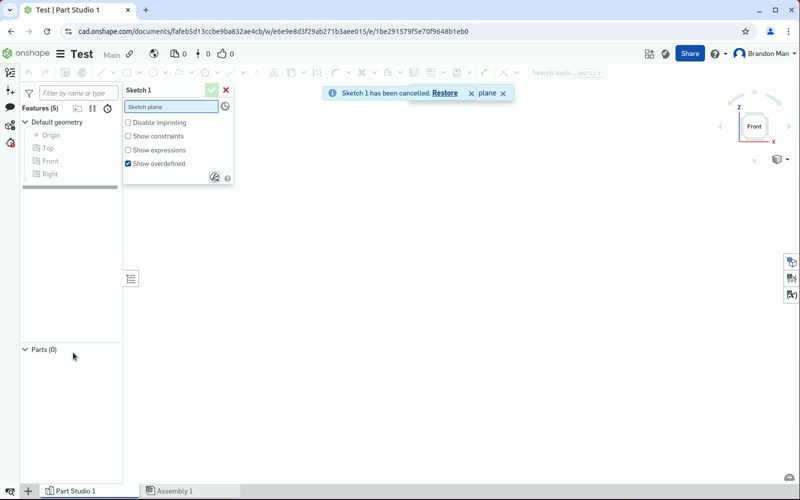
mouse_move(73, 163)
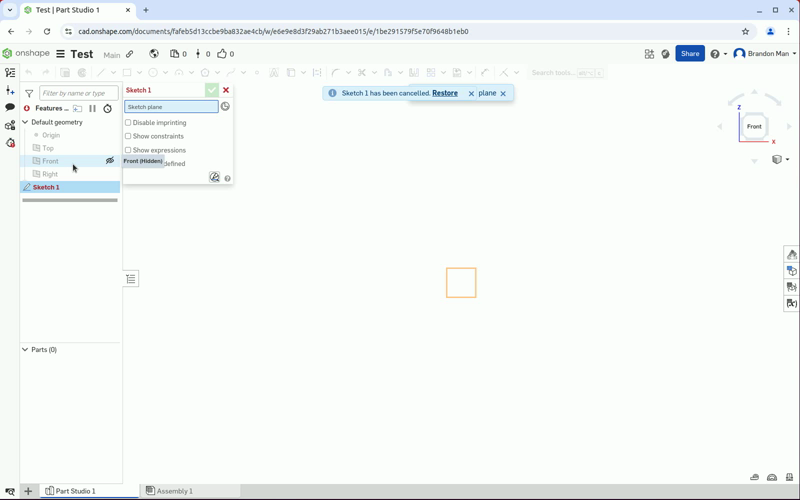
click(73, 163)
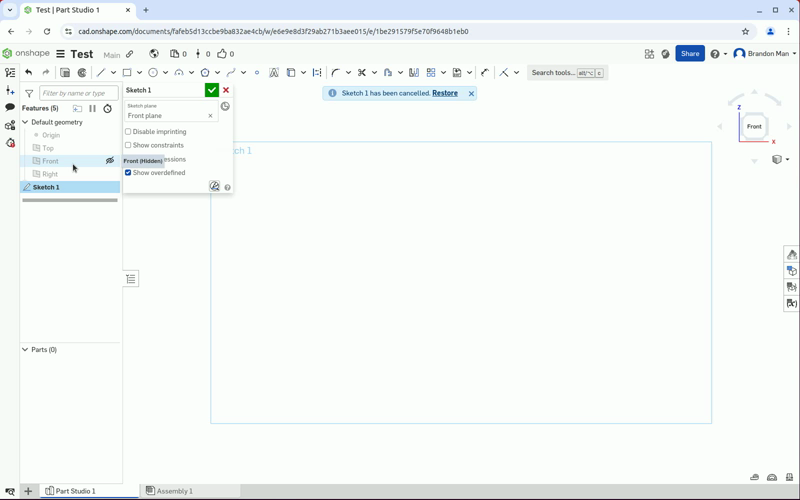
mouse_move(73, 352)
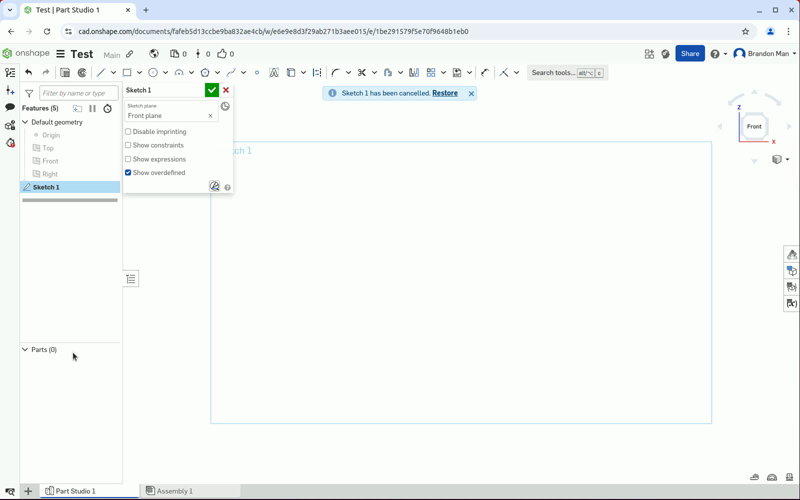
key(y)
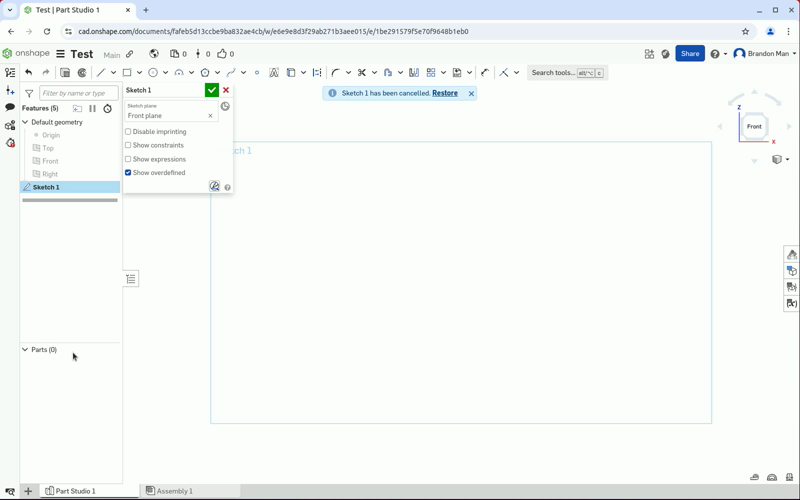
key(l)
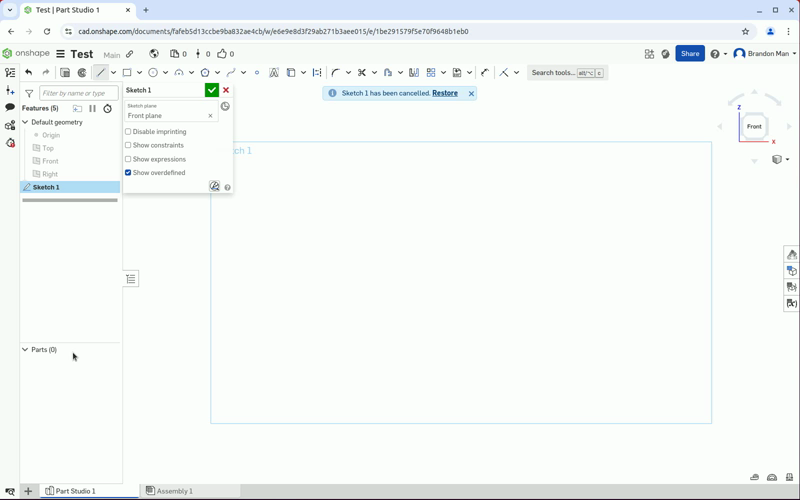
key_down(shift)
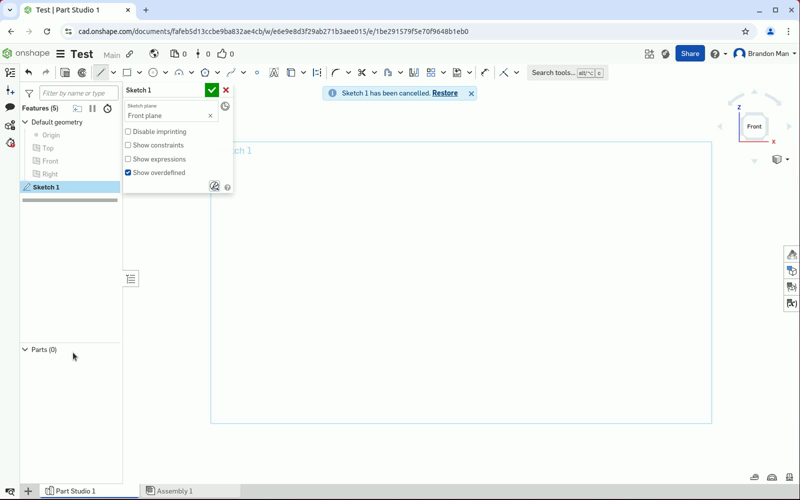
mouse_move(353, 393)
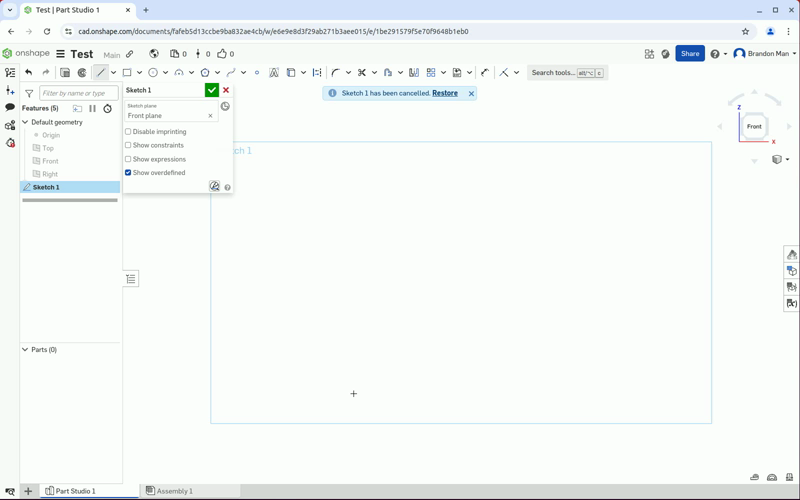
click(353, 393)
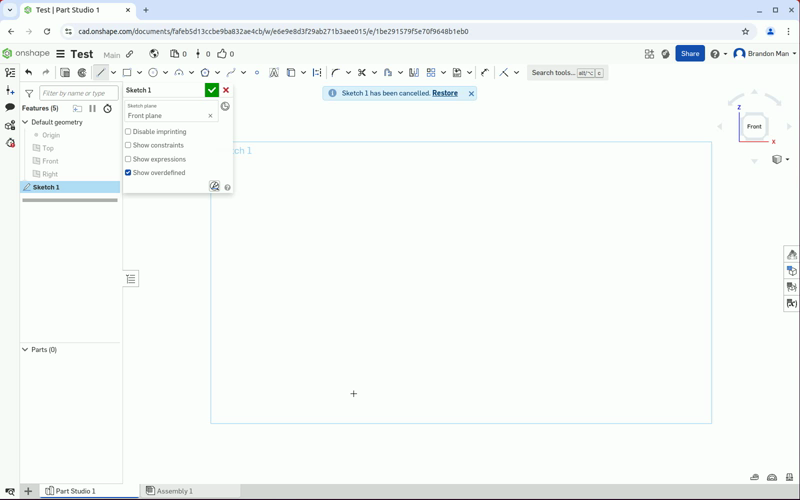
key_up(shift)
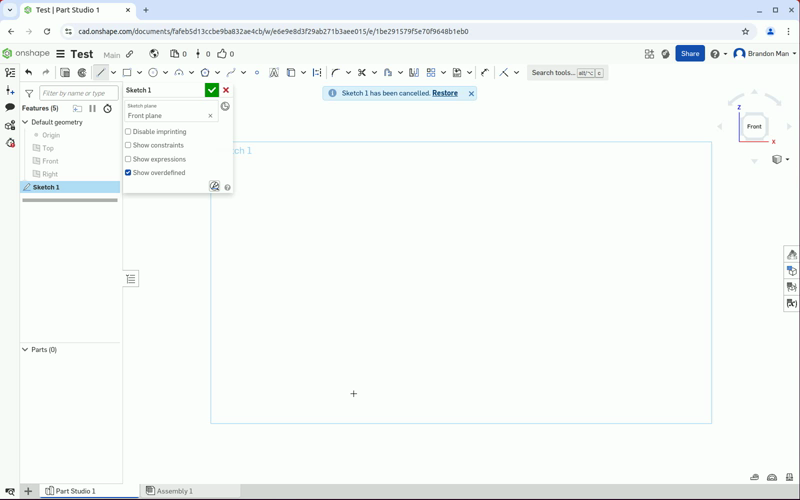
key_down(shift)
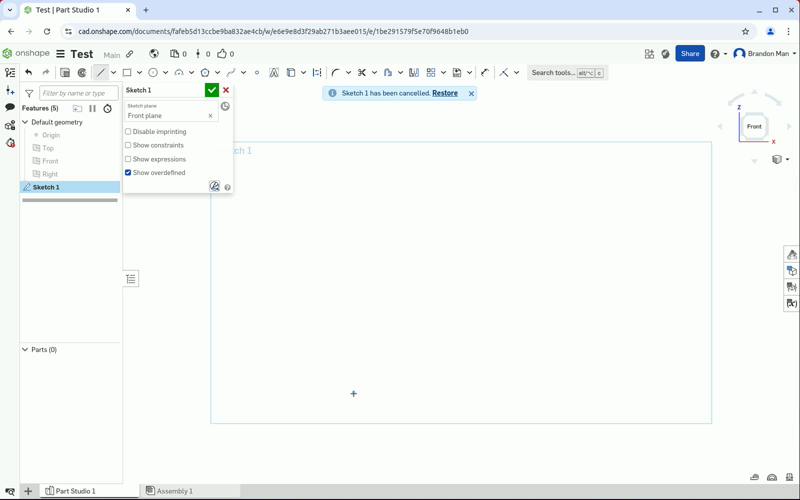
mouse_move(562, 393)
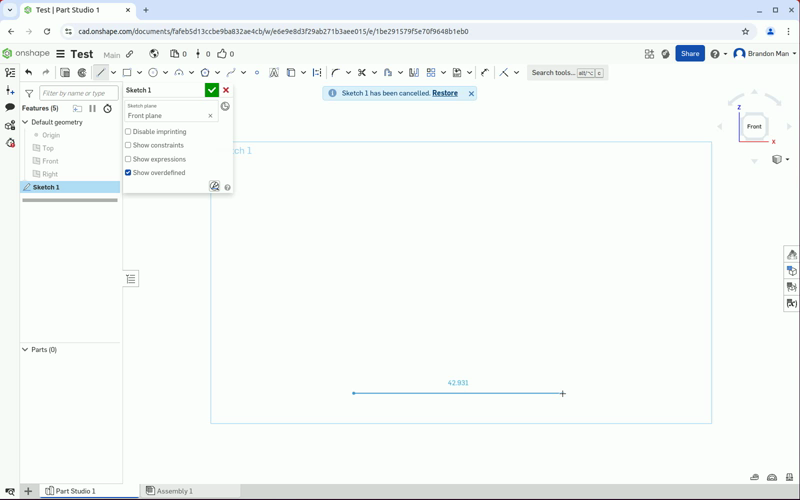
click(562, 393)
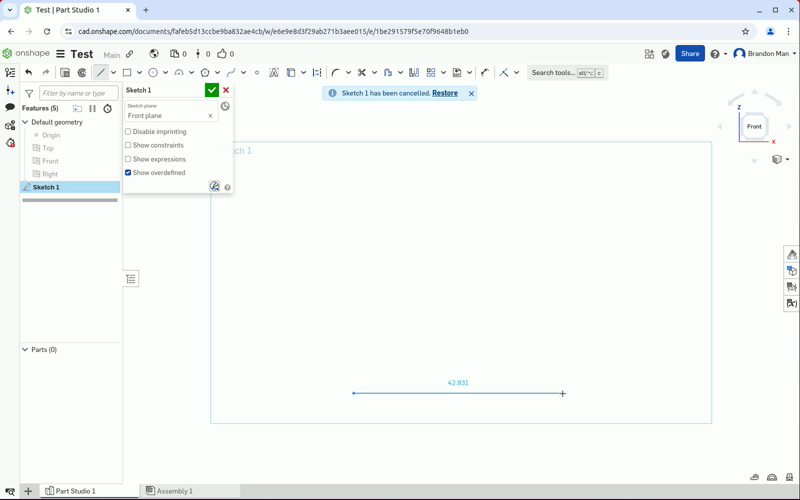
key_up(shift)
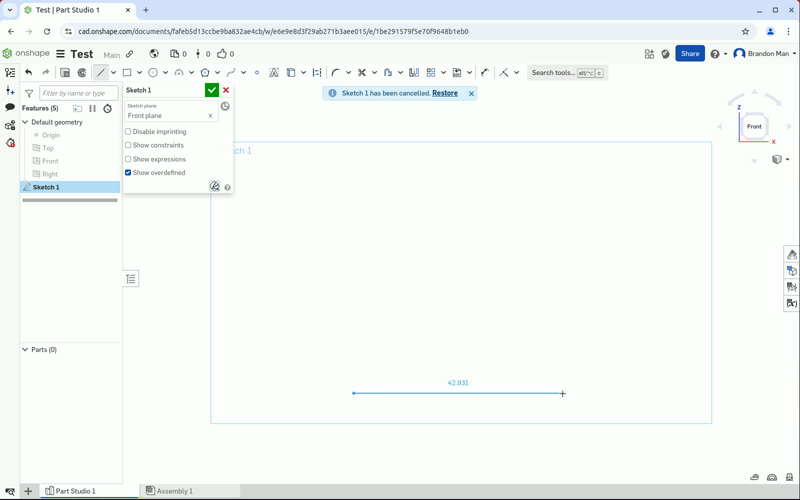
key_down(shift)
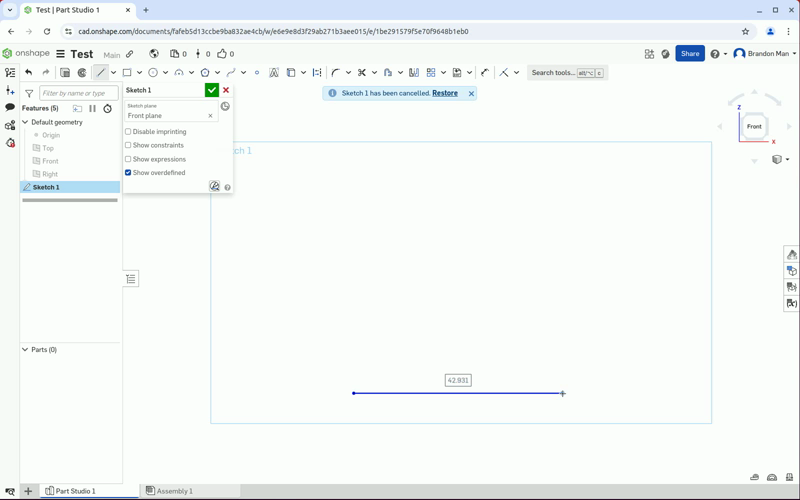
mouse_move(562, 225)
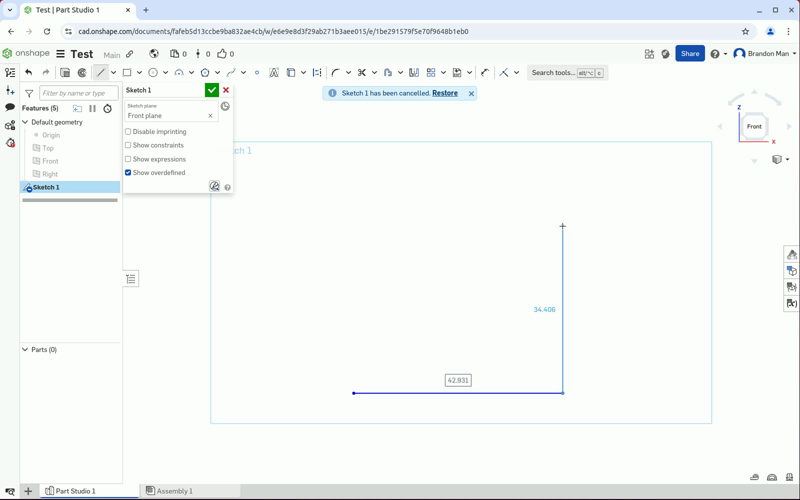
click(562, 225)
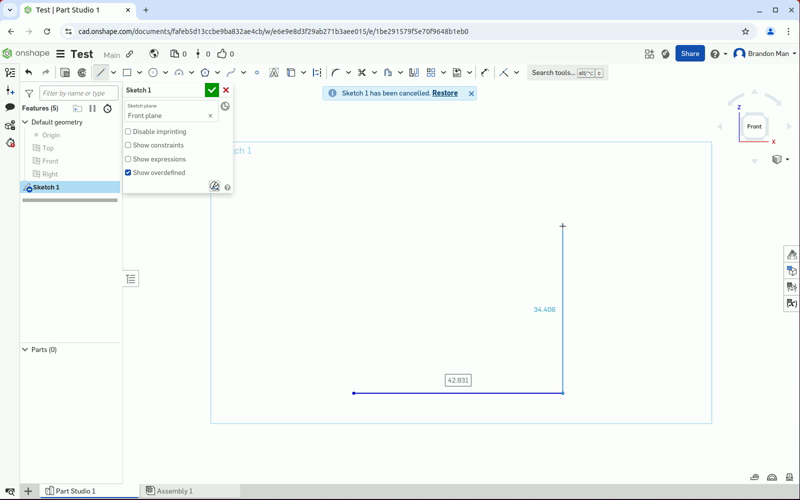
key_up(shift)
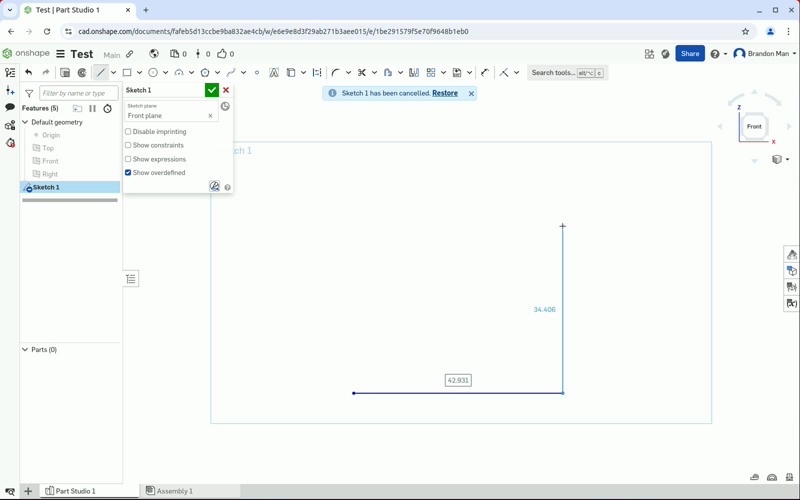
key_down(shift)
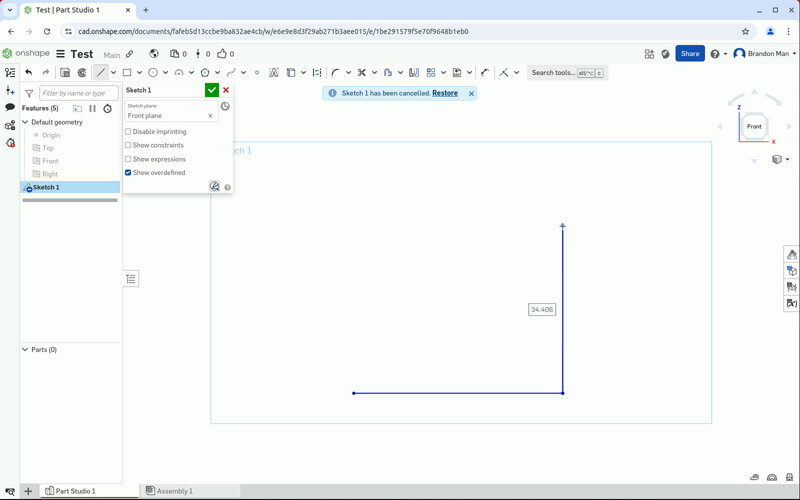
mouse_move(354, 225)
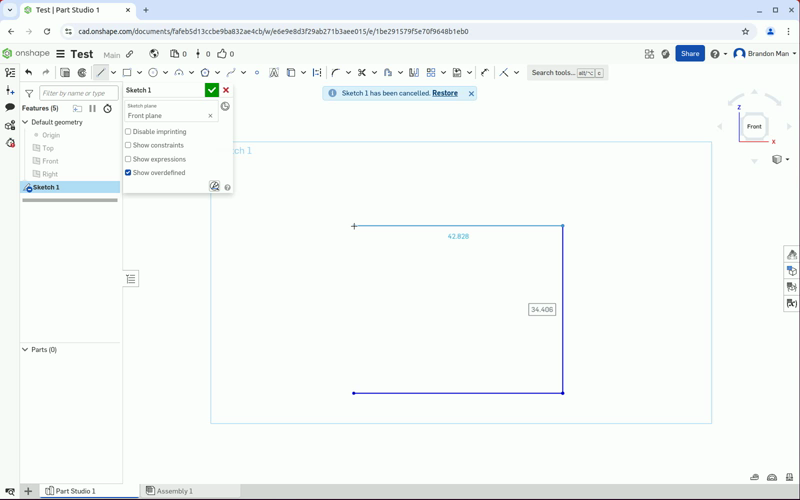
click(354, 225)
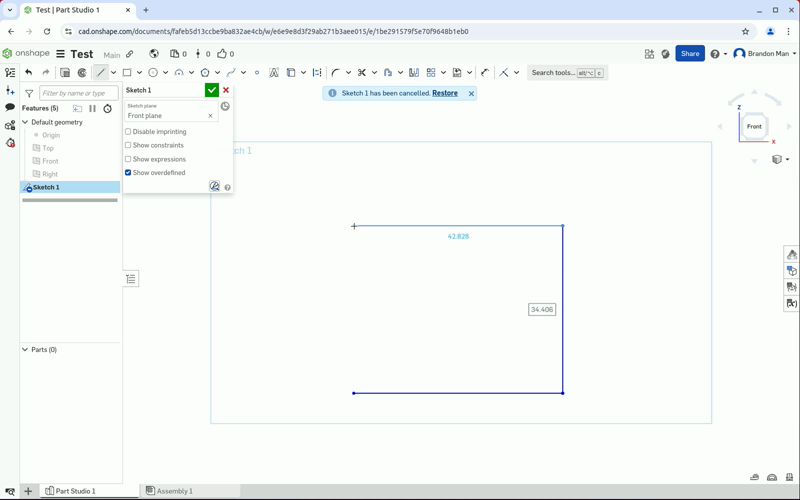
key_up(shift)
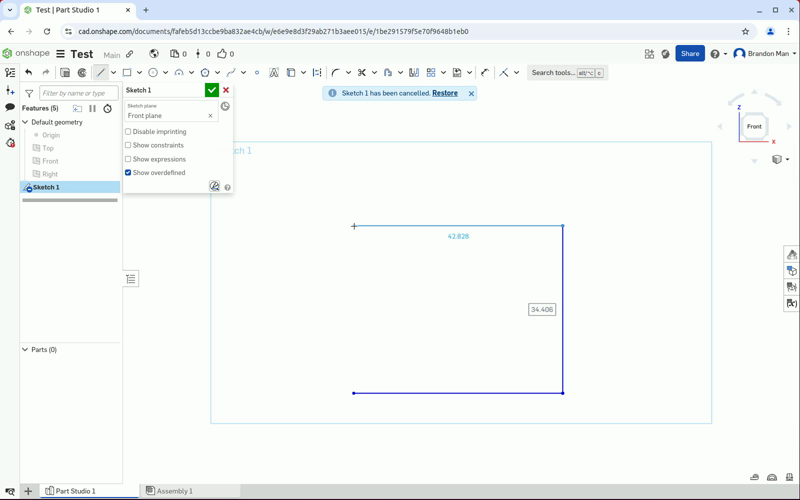
key_down(shift)
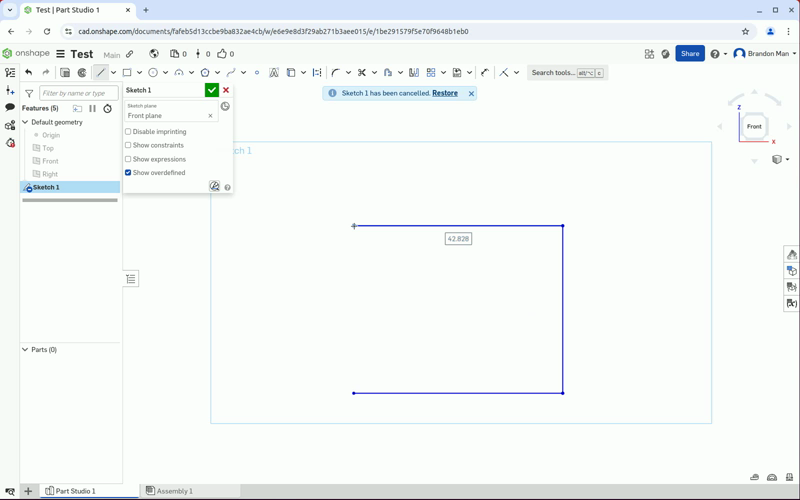
mouse_move(353, 393)
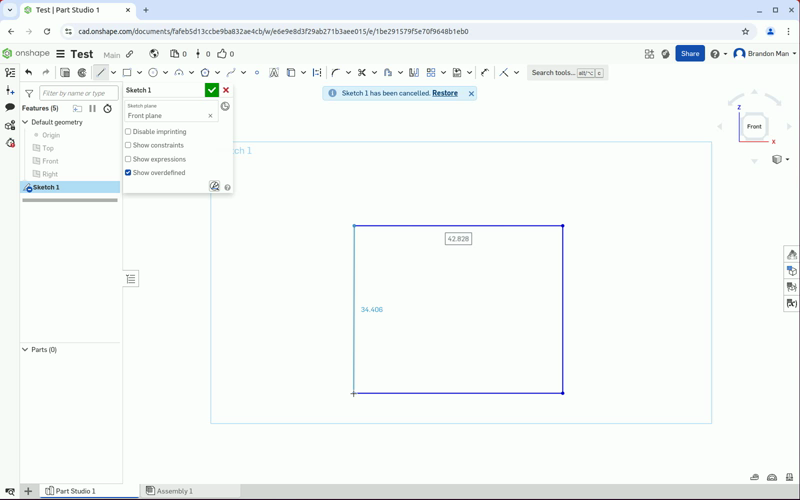
key_up(shift)
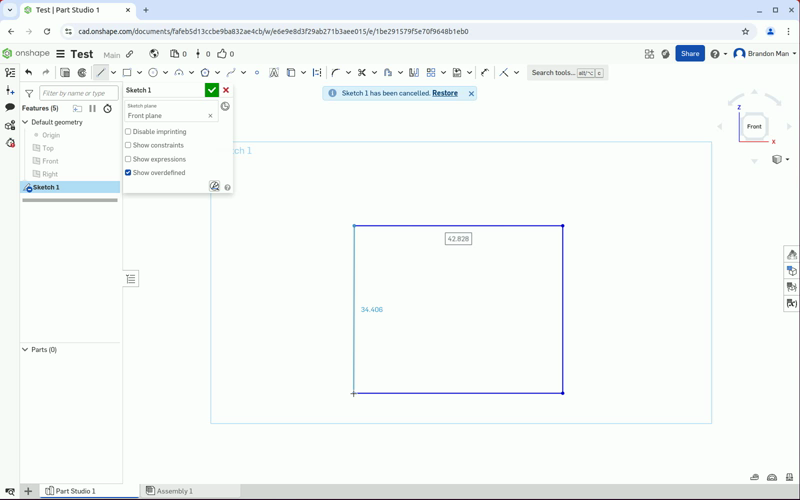
click(353, 393)
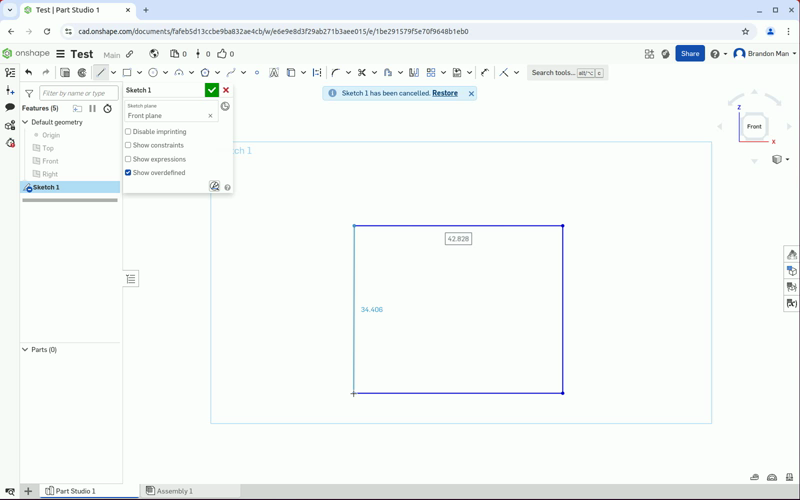
key(esc)
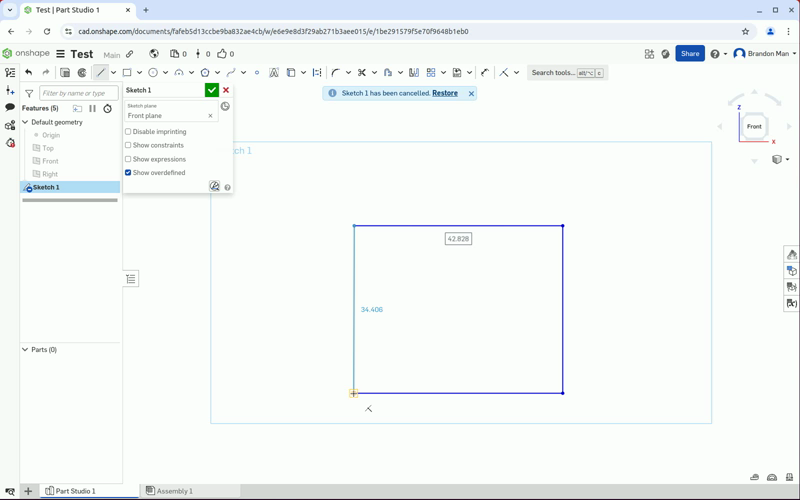
key(c)
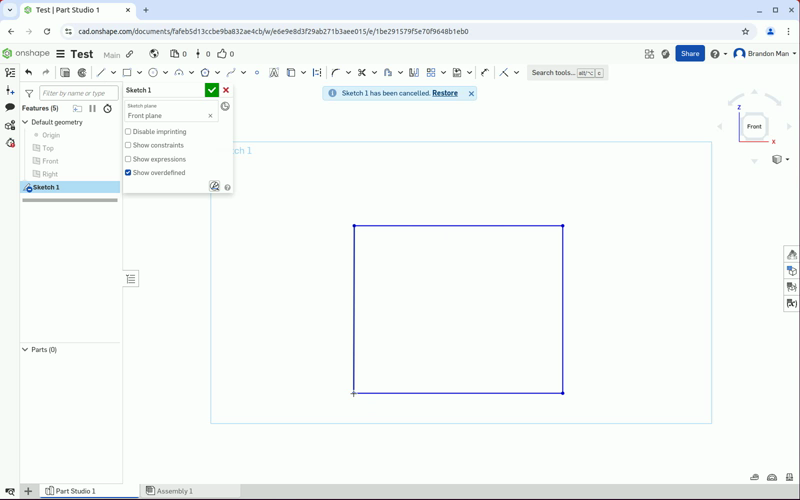
key_down(shift)
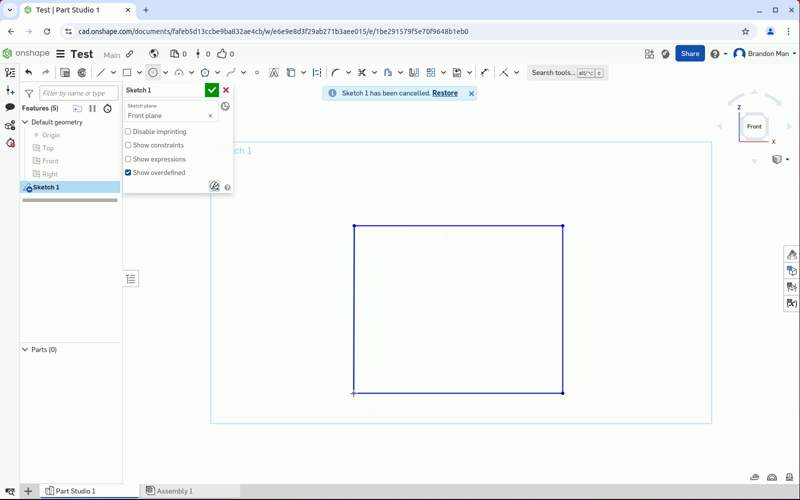
mouse_move(459, 309)
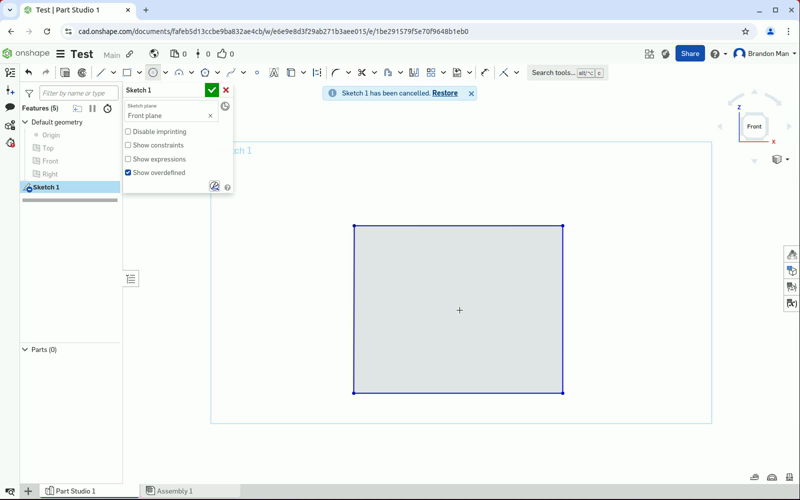
click(459, 309)
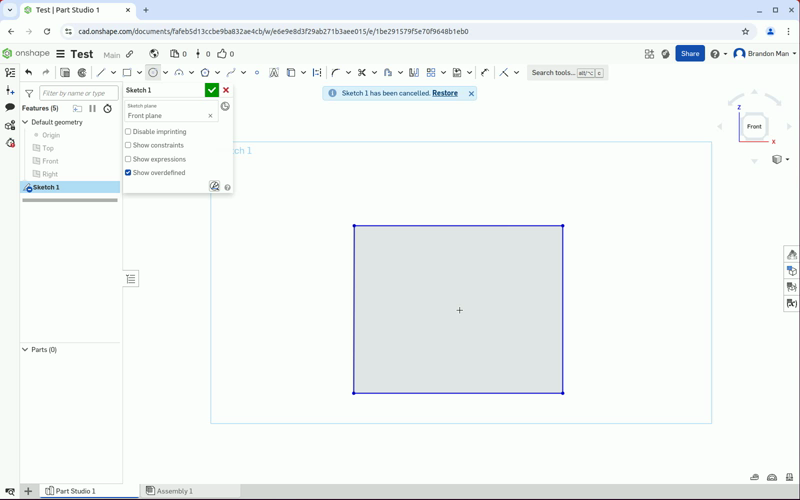
key_up(shift)
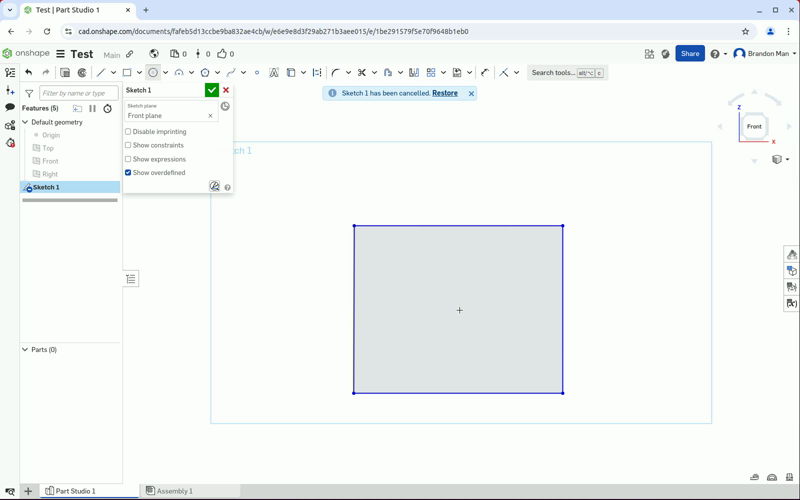
mouse_move(512, 309)
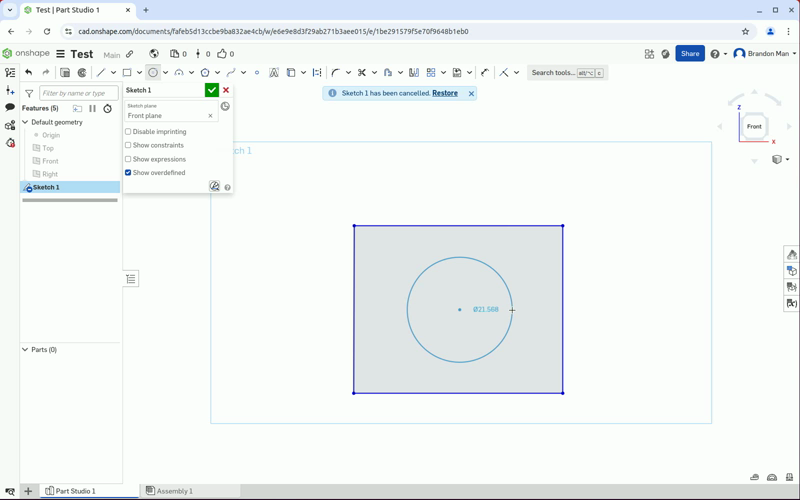
click(512, 309)
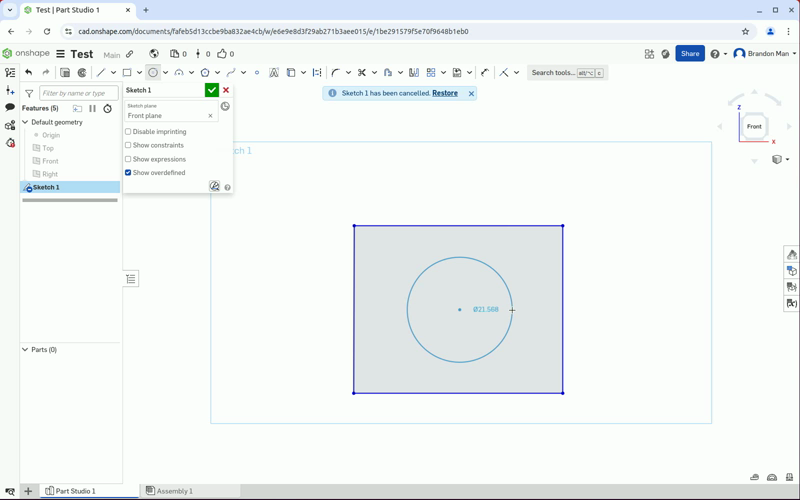
key(esc)
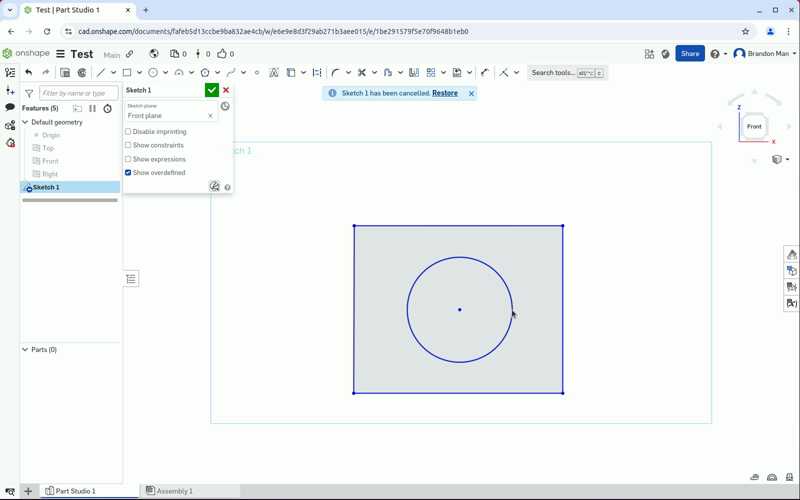
mouse_move(526, 276)
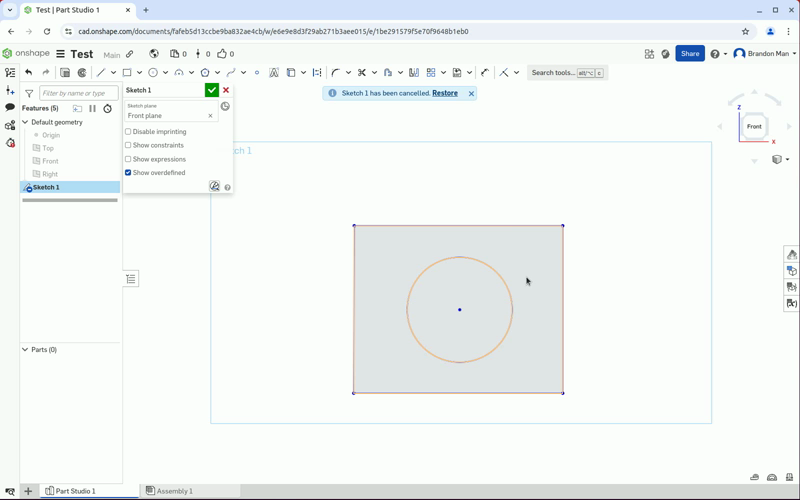
click(526, 276)
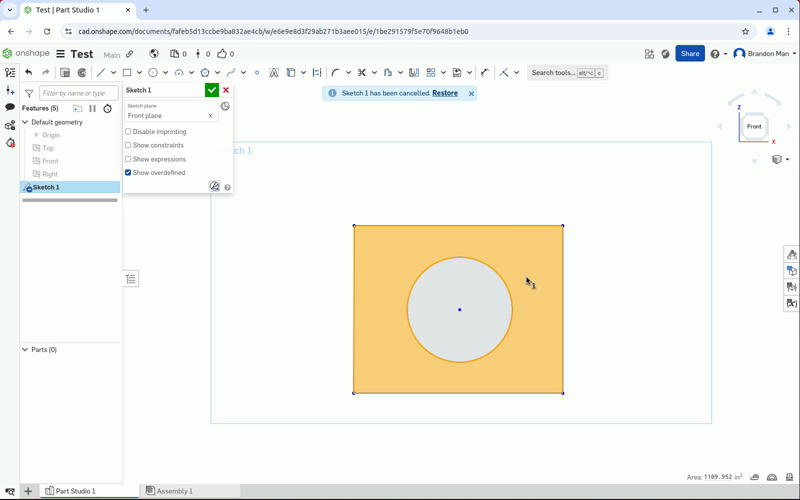
mouse_move(73, 352)
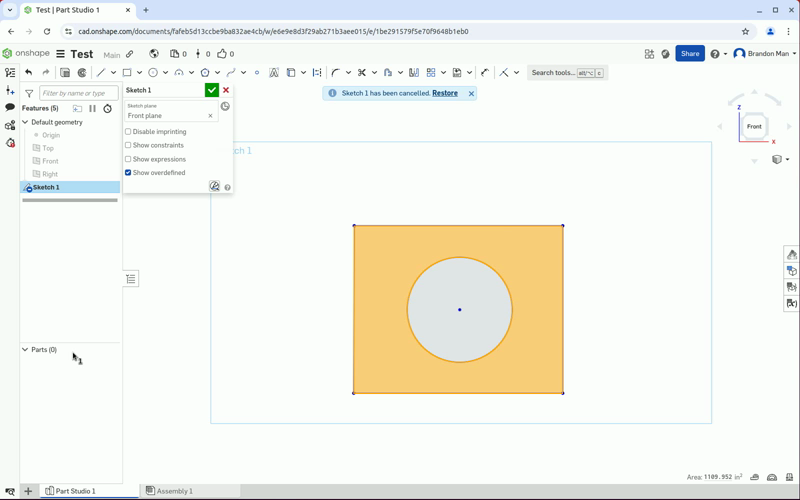
key(shift+y)
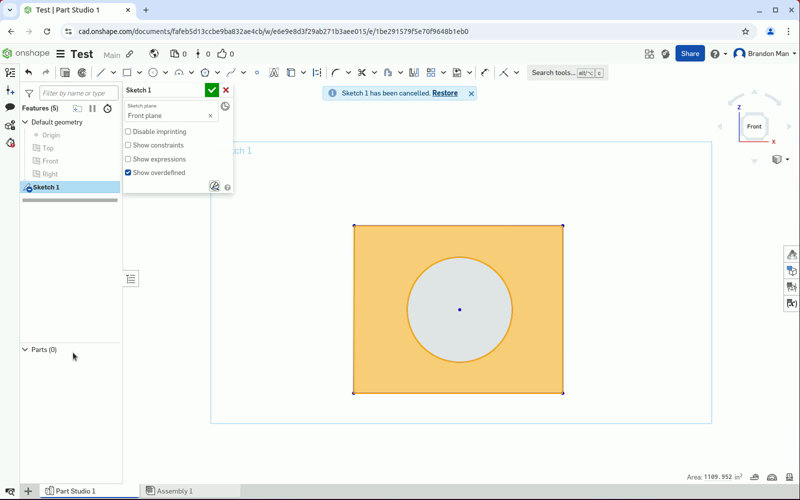
key(shift+e)
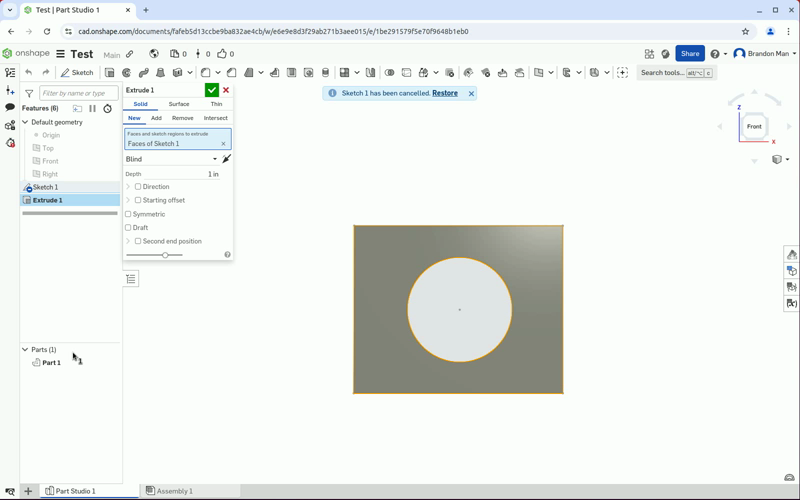
mouse_move(143, 106)
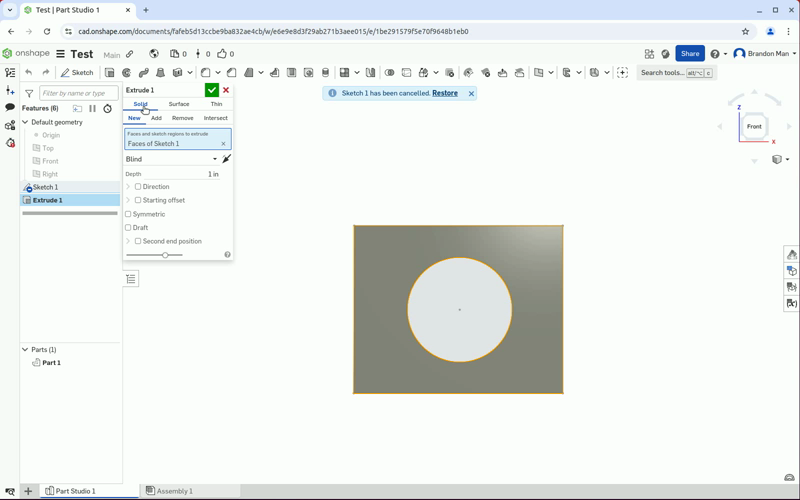
click(143, 106)
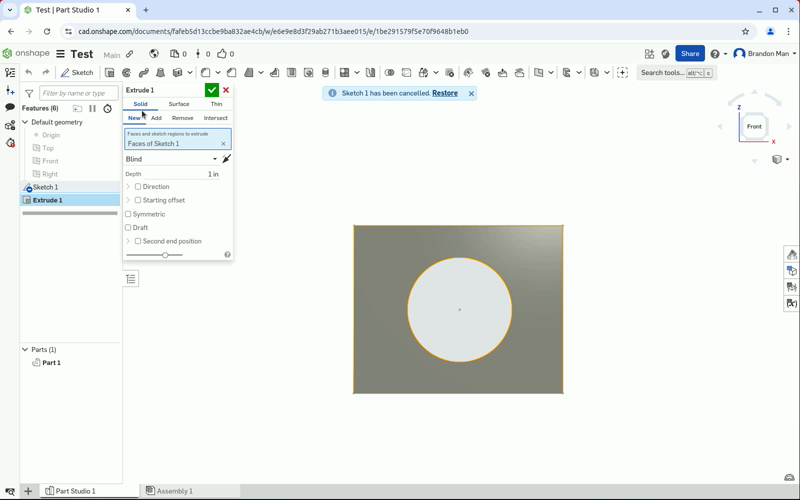
mouse_move(137, 120)
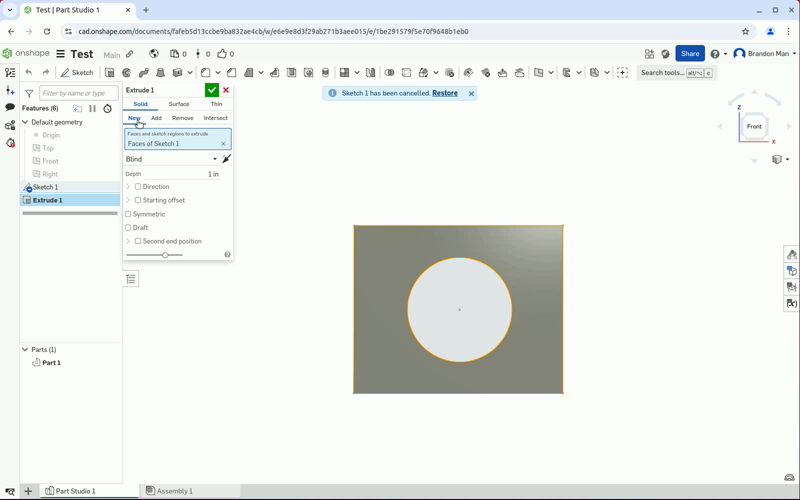
click(137, 120)
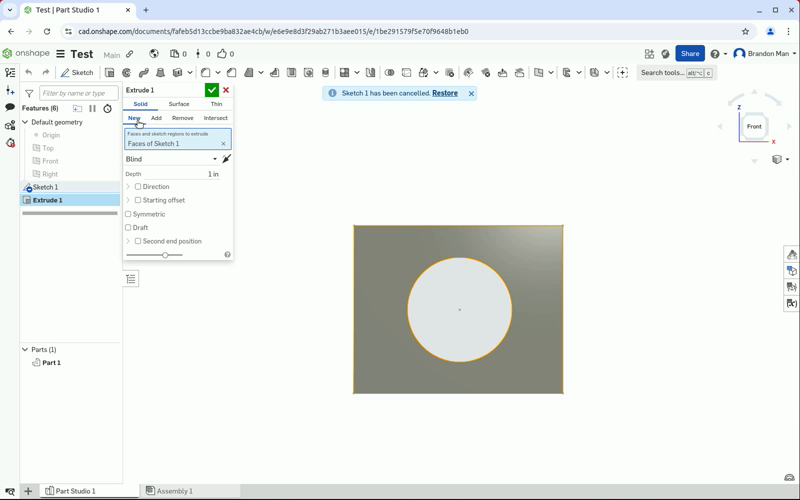
key(tab, 4)
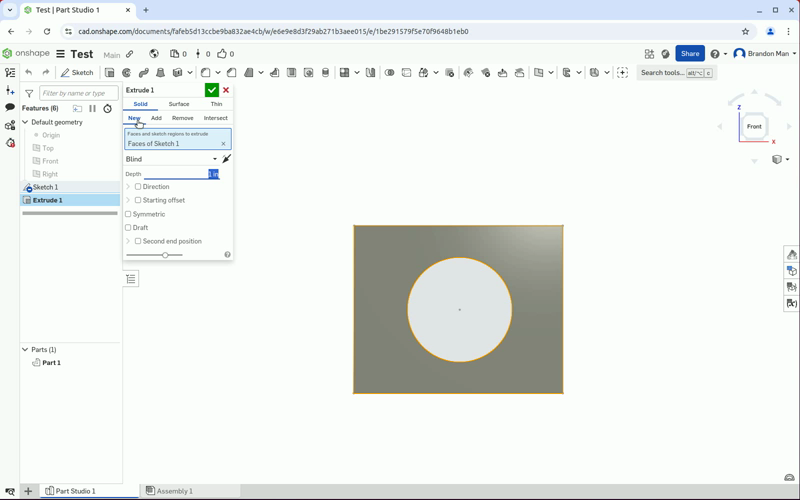
text(11.554)
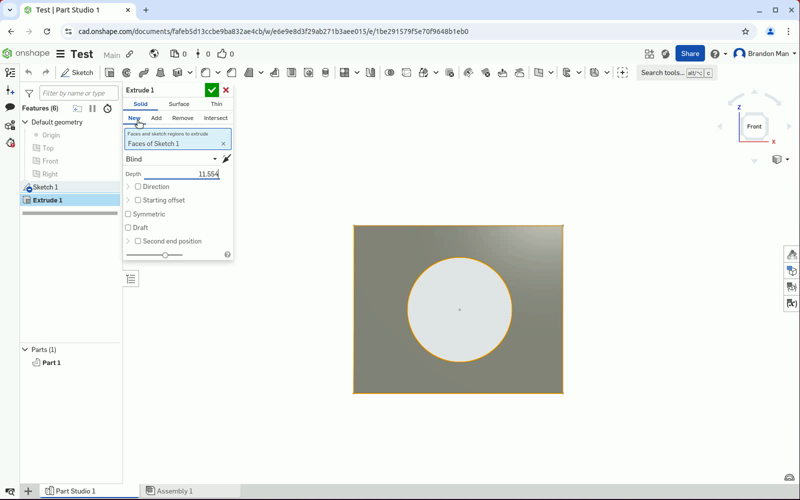
key(enter)
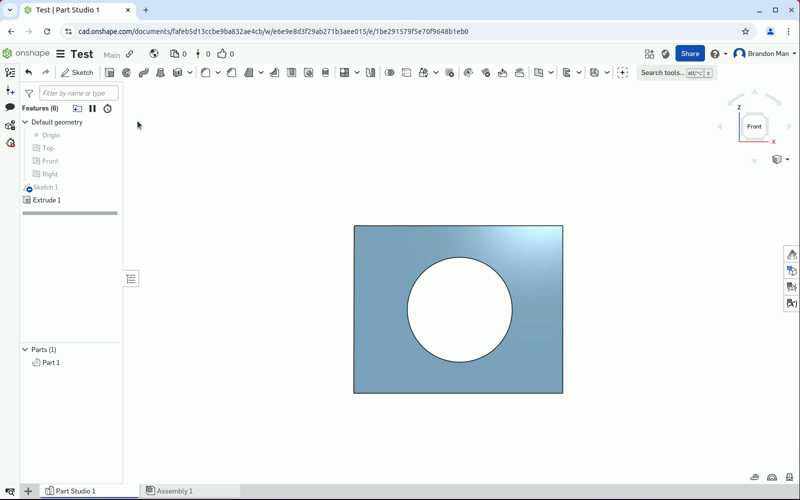
key(shift+h)
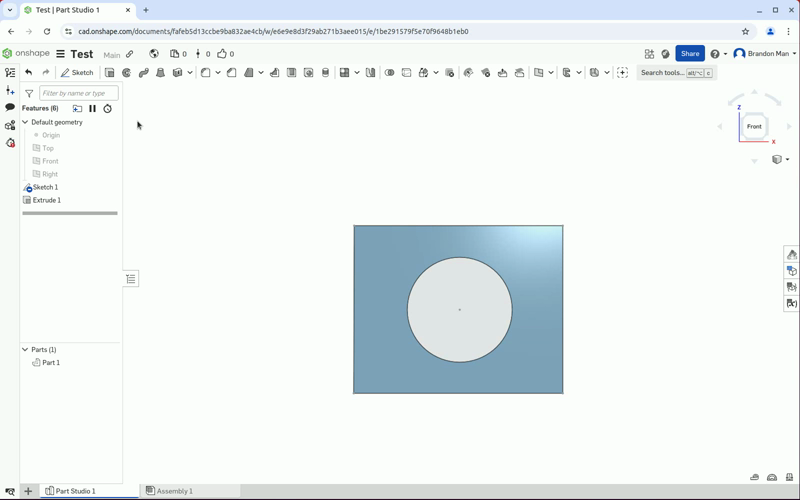
key(shift+h)
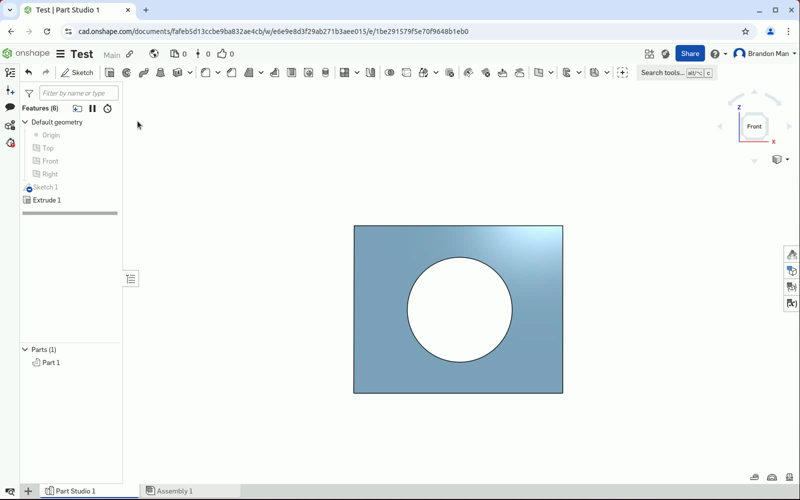
mouse_move(73, 189)
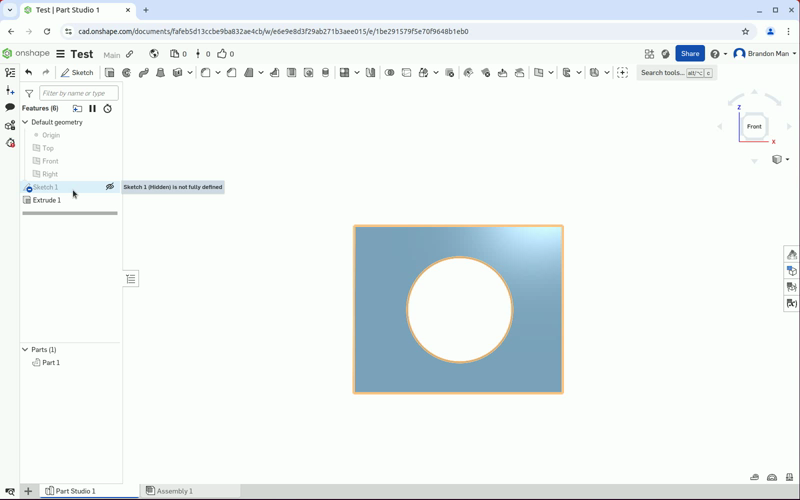
click(73, 189)
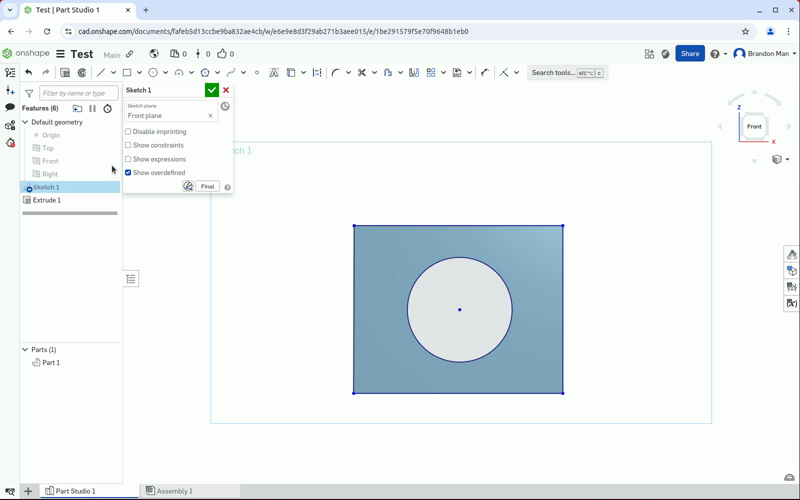
mouse_move(229, 92)
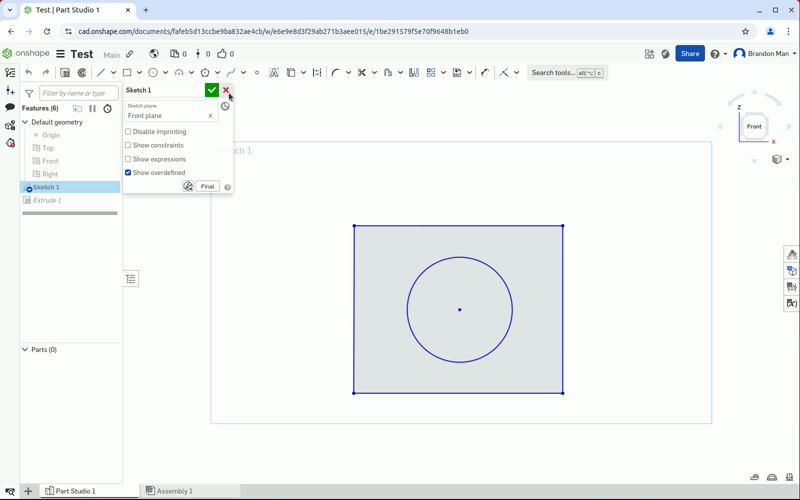
click(229, 92)
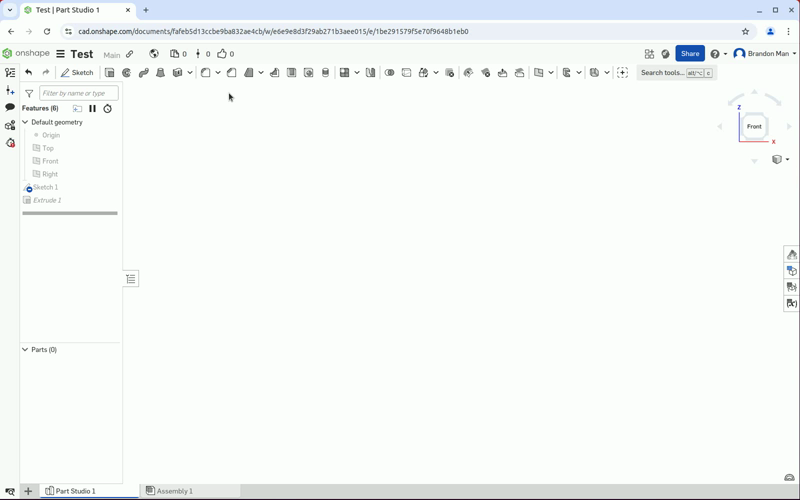
mouse_move(73, 352)
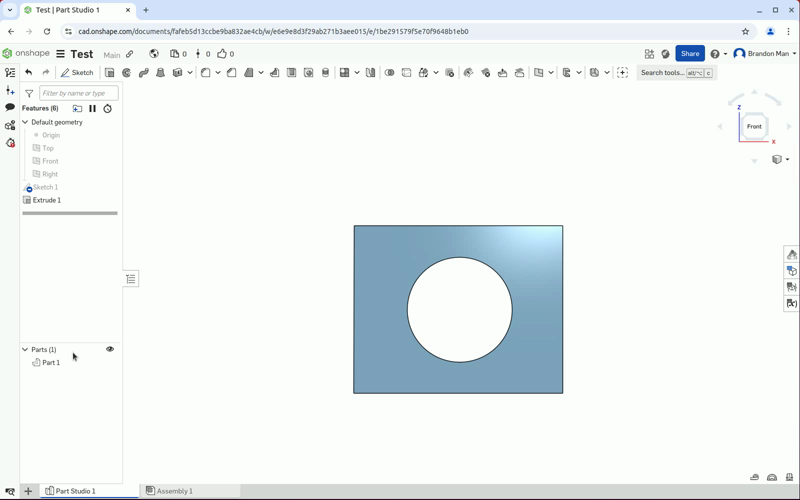
key(y)
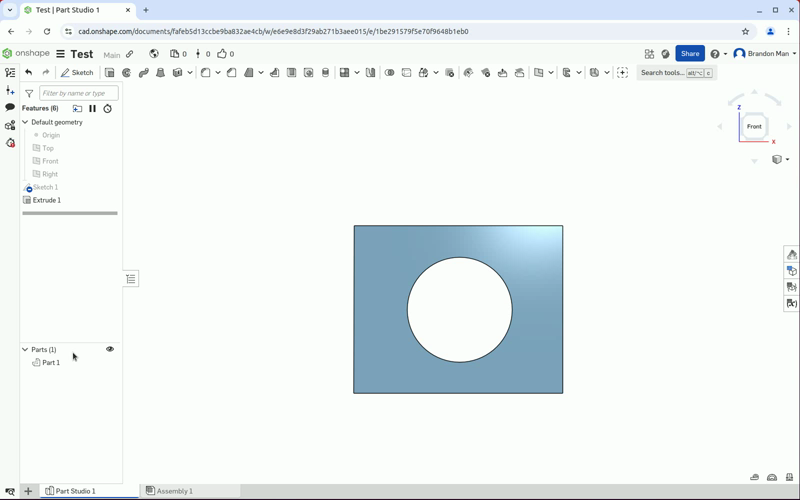
key(shift+p)
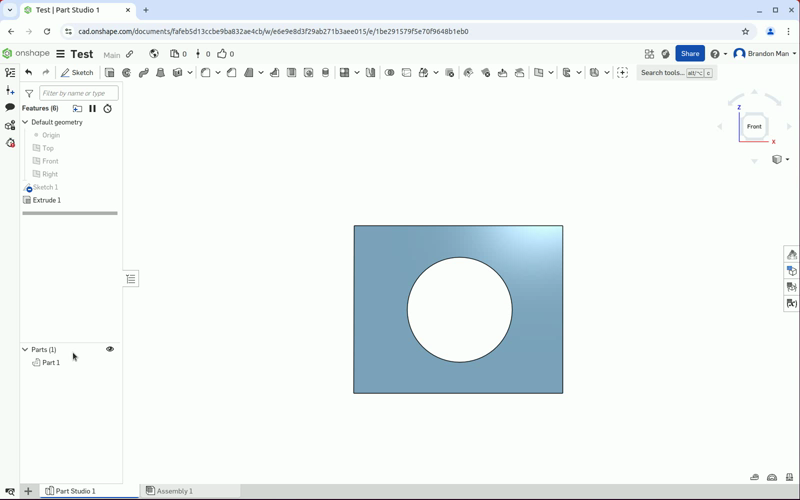
key(space)
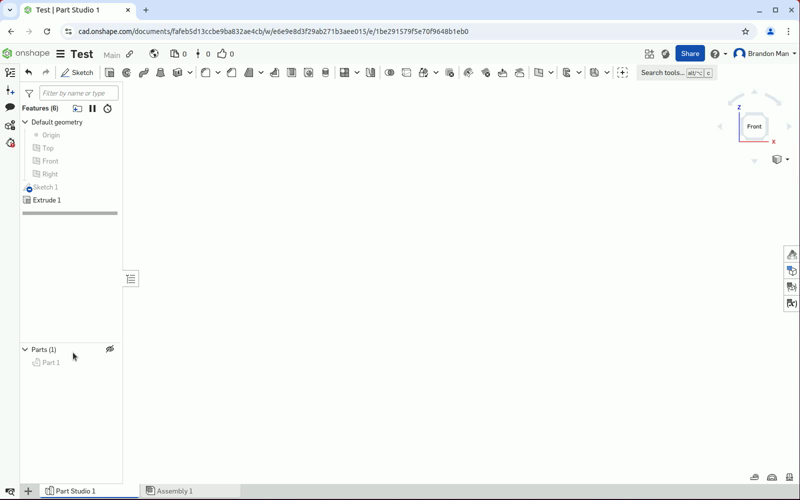
key_down(shift)
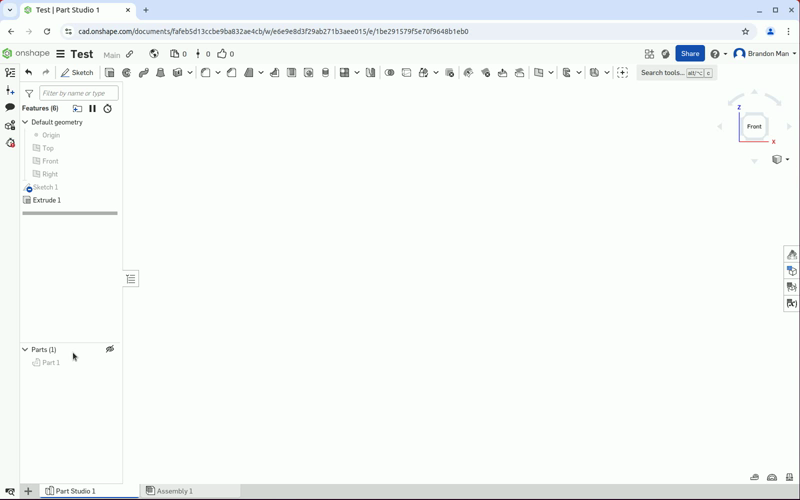
key(down)
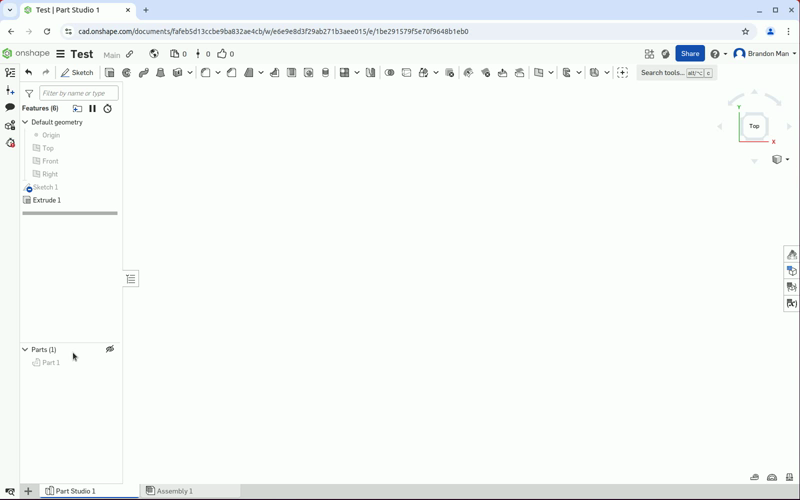
key_up(shift)
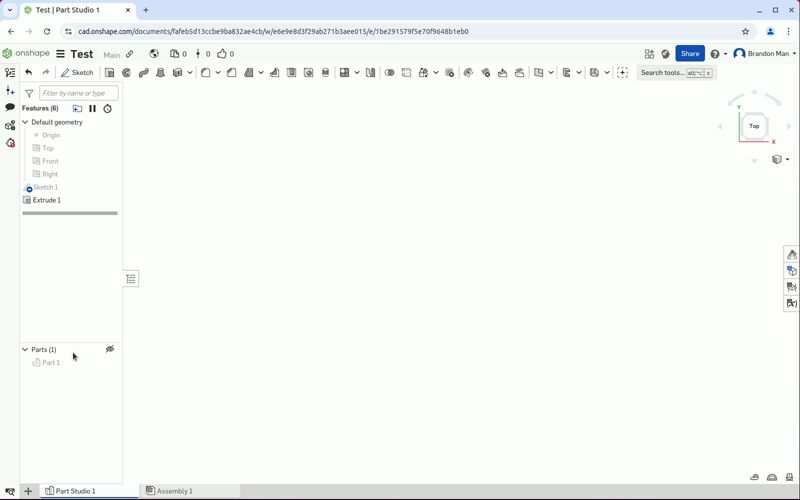
mouse_move(73, 352)
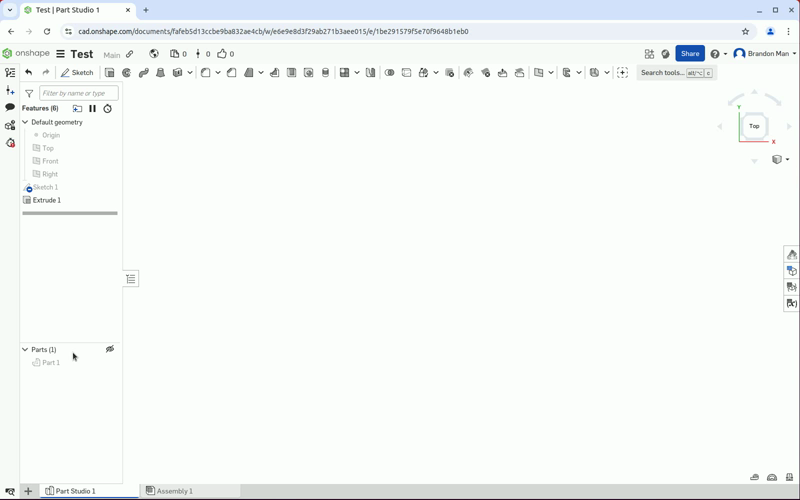
key(shift+y)
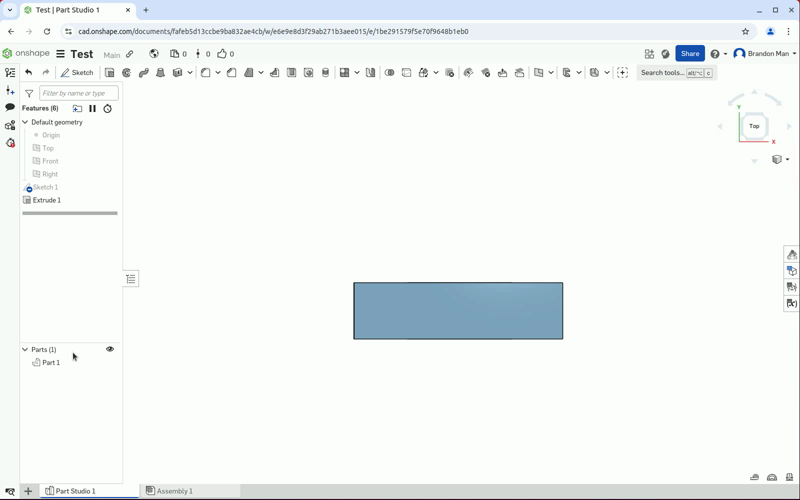
mouse_move(541, 75)
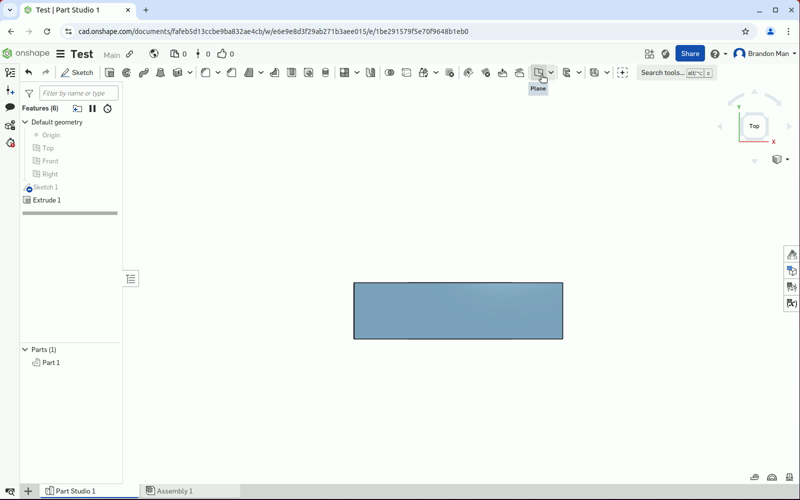
click(541, 75)
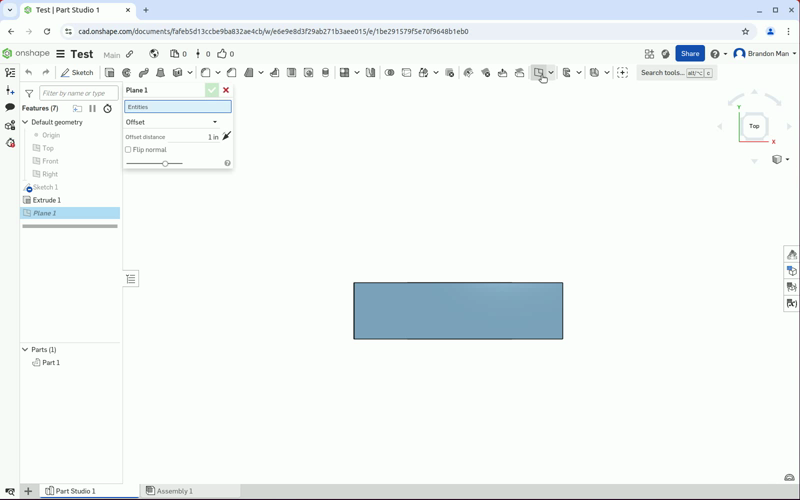
mouse_move(73, 150)
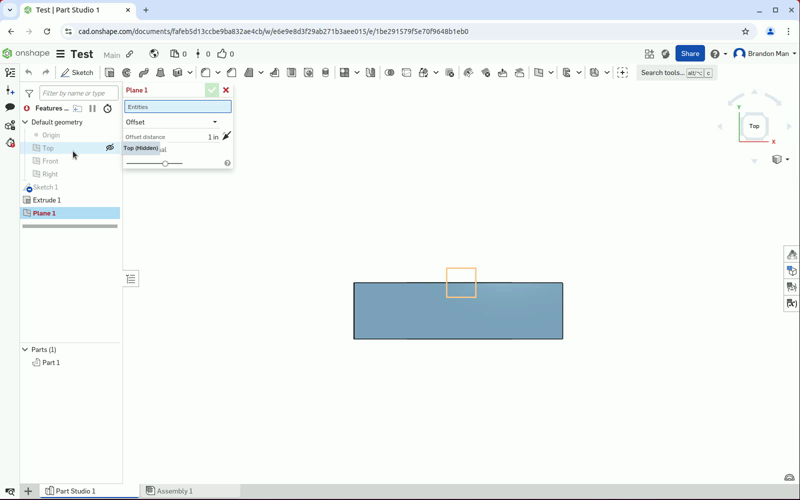
click(73, 150)
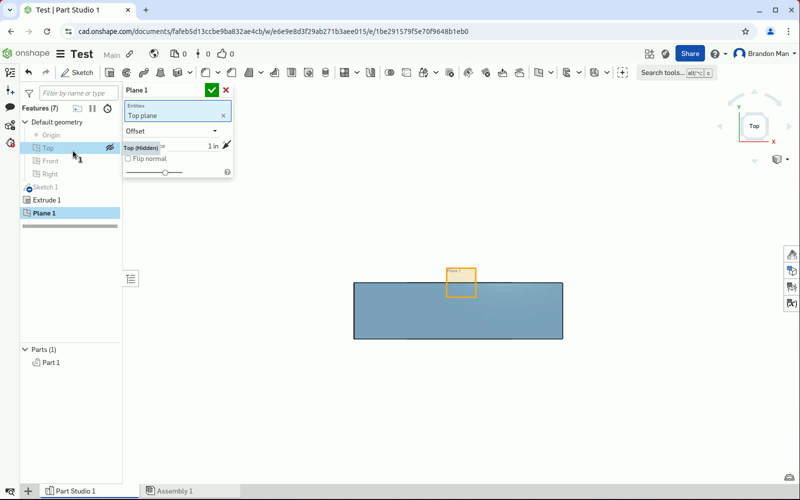
key(tab, 2)
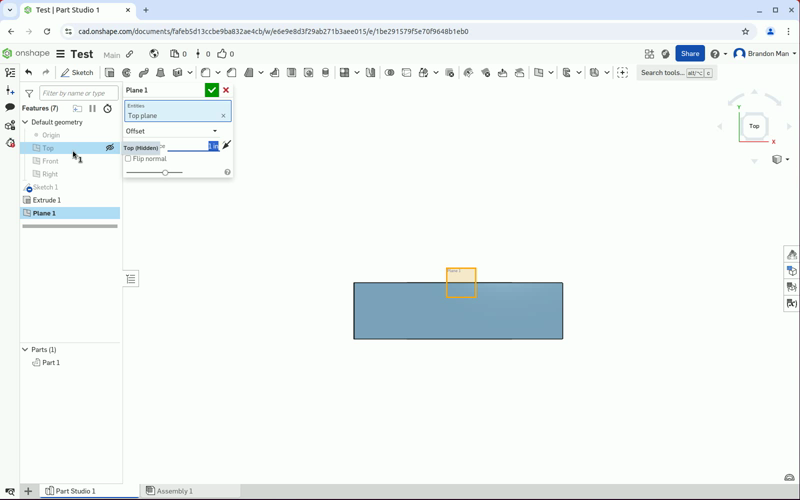
text(11.554)
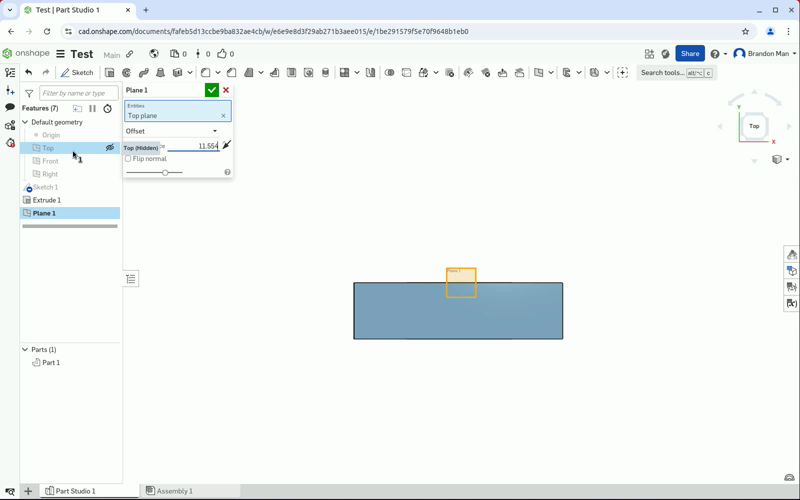
key(enter, 2)
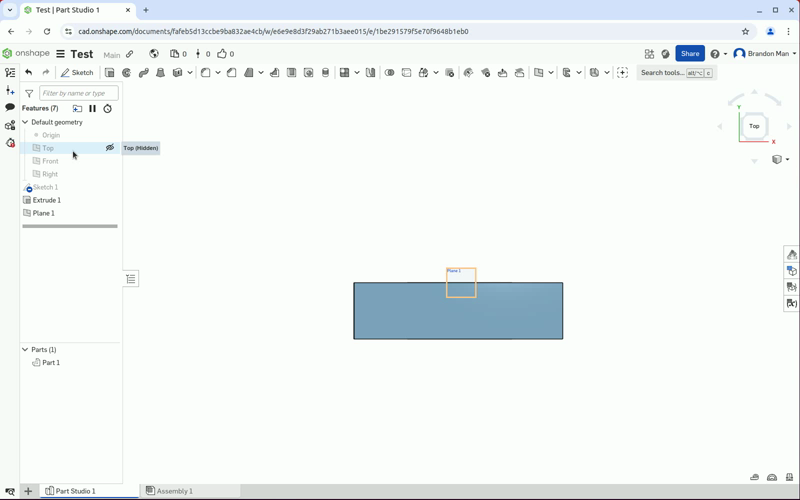
key(shift+s)
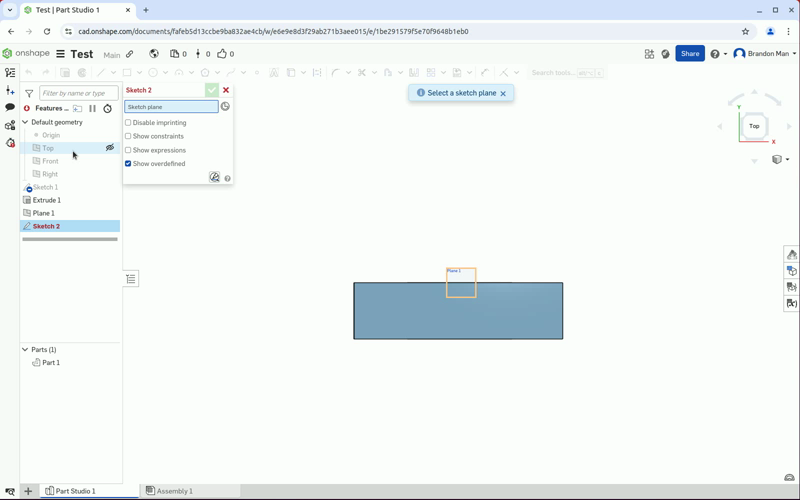
mouse_move(73, 215)
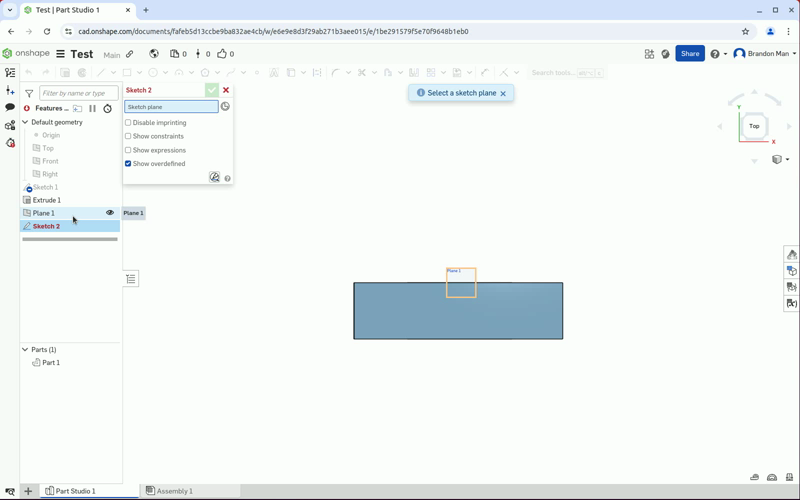
click(73, 215)
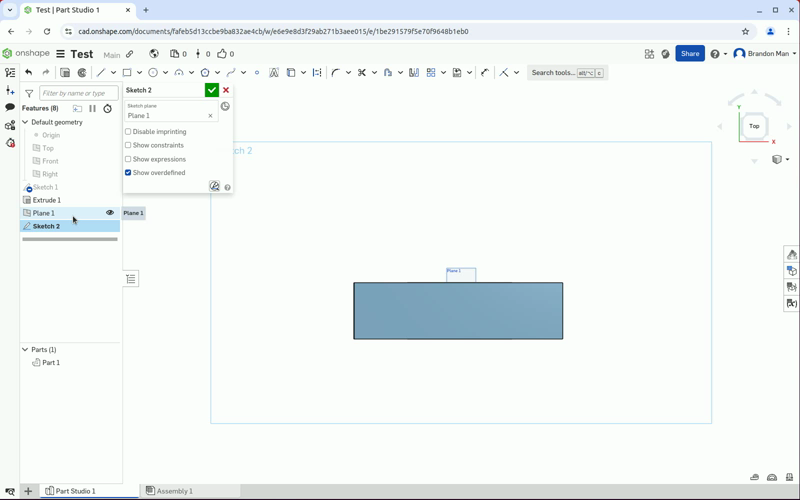
mouse_move(73, 352)
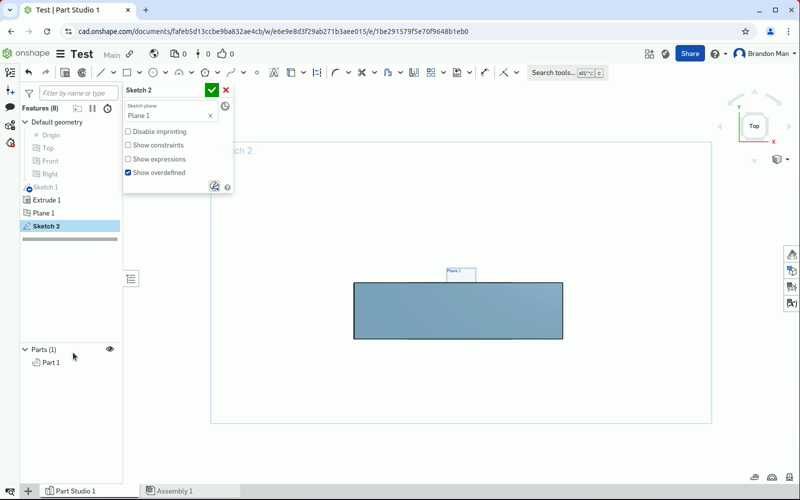
key(y)
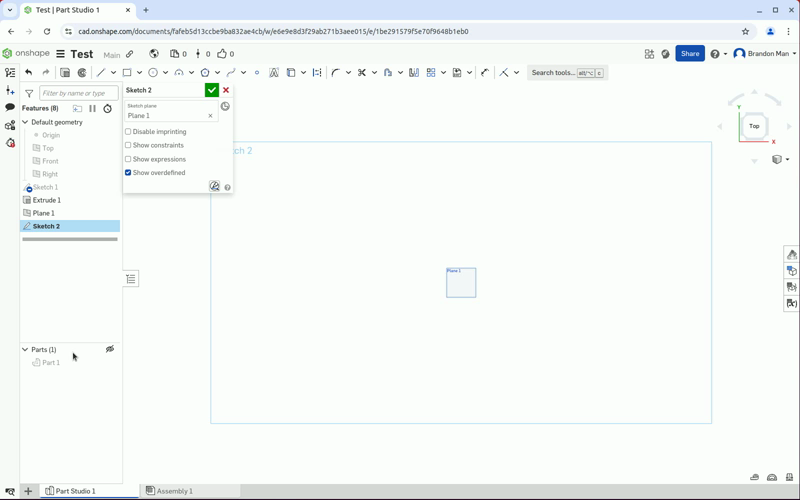
key(c)
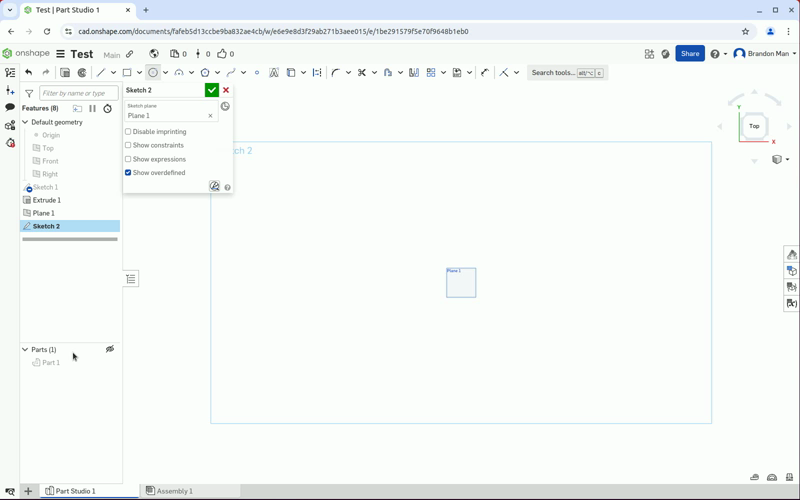
key_down(shift)
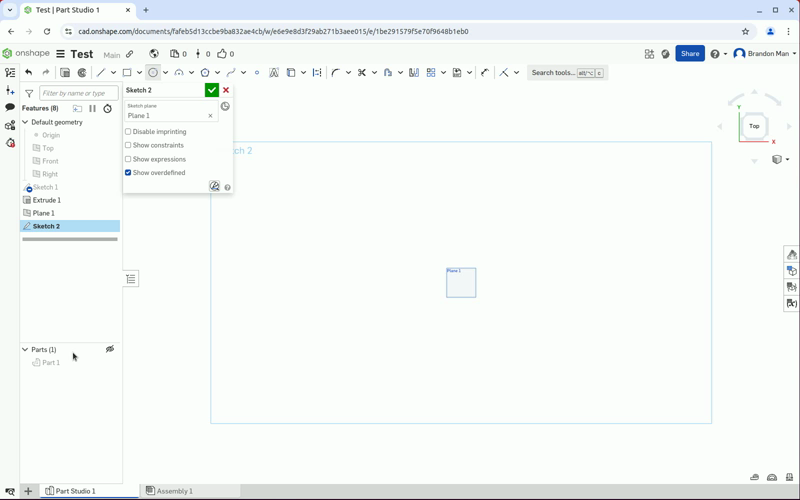
mouse_move(376, 311)
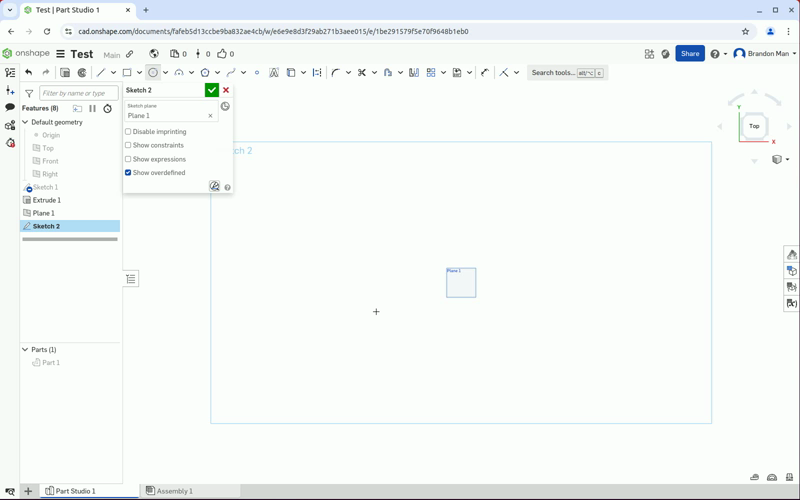
click(376, 311)
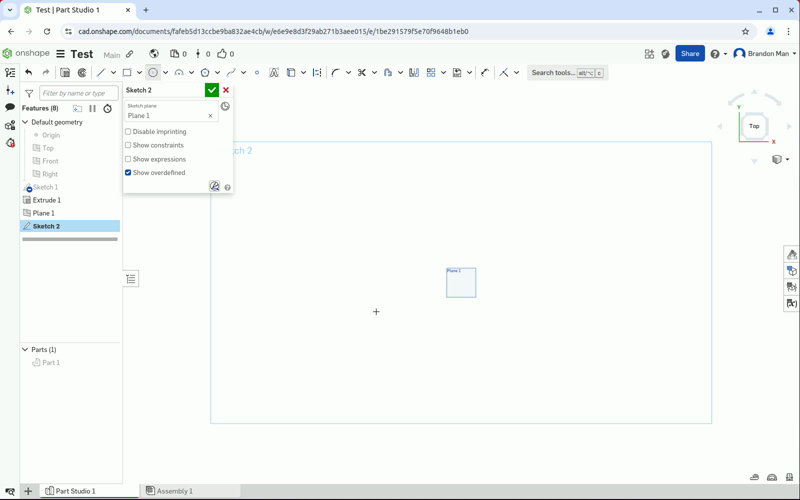
key_up(shift)
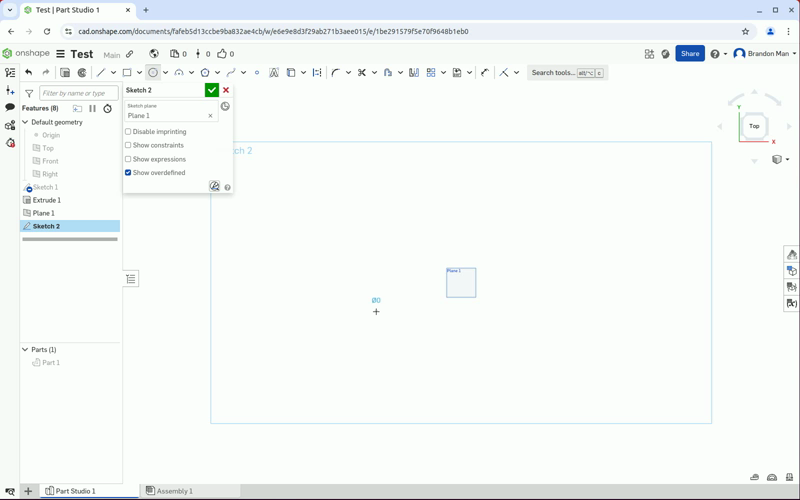
mouse_move(384, 311)
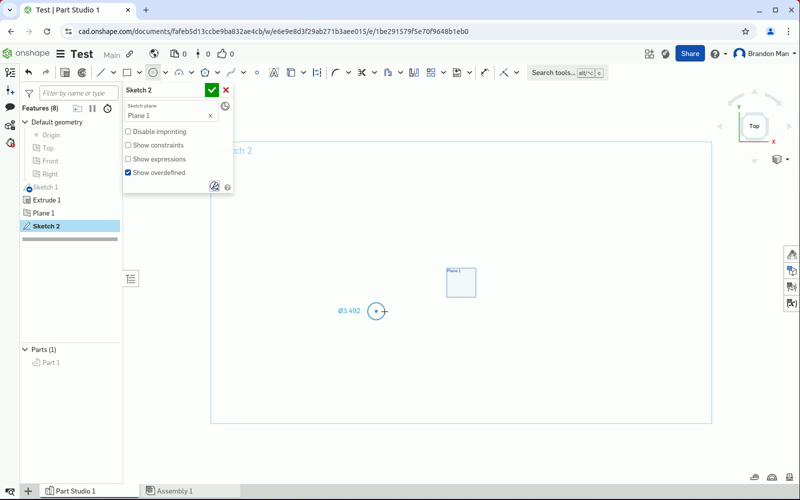
click(384, 311)
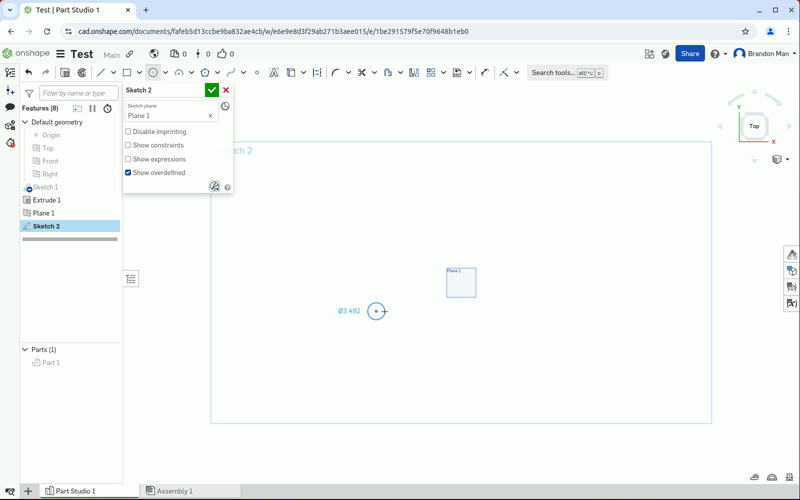
key(esc)
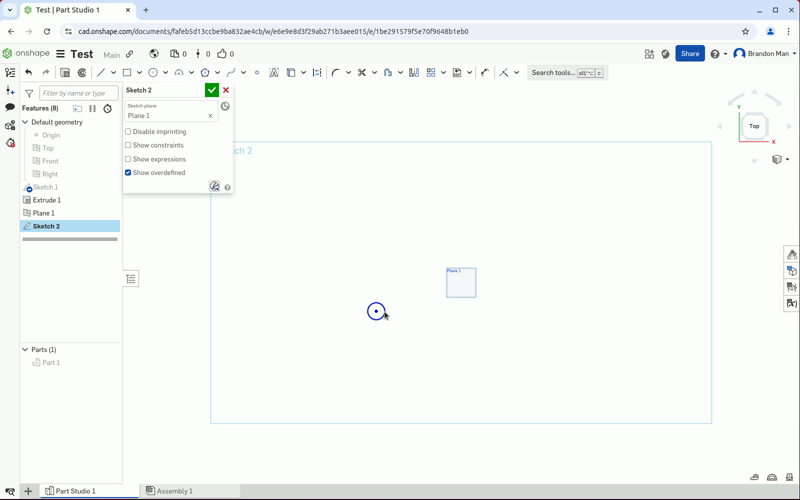
mouse_move(371, 310)
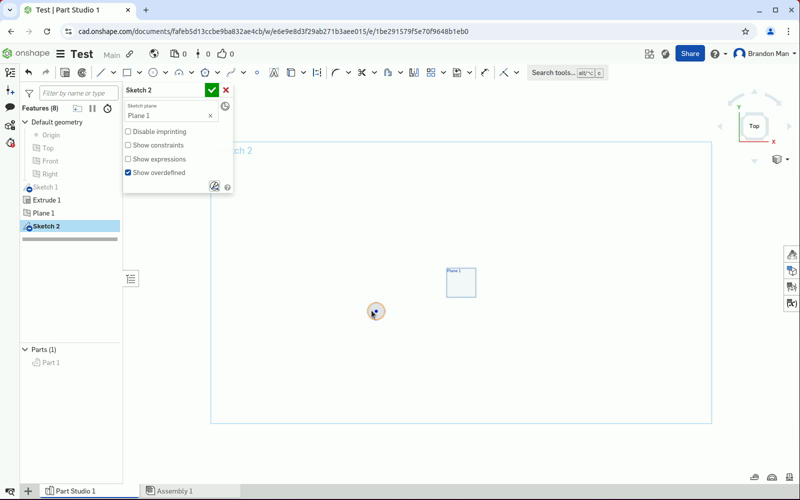
scroll(6)
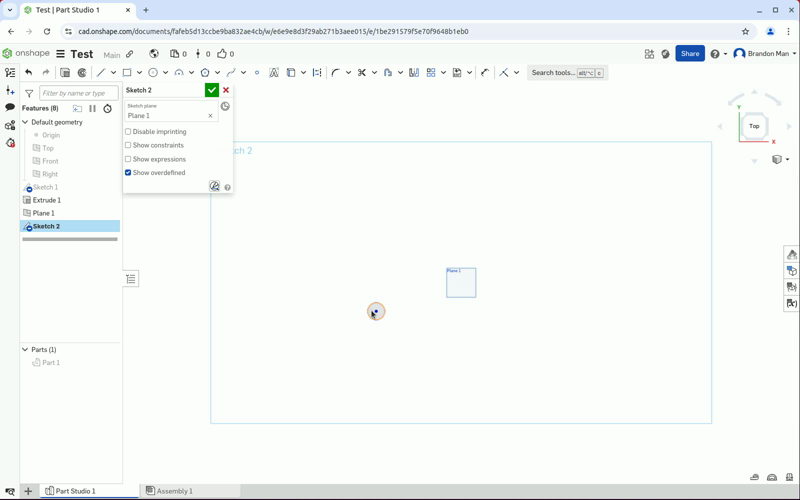
scroll(6)
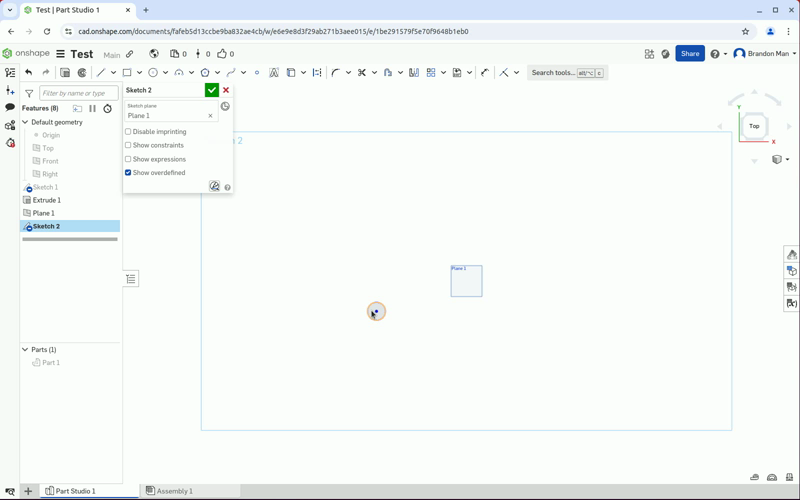
scroll(6)
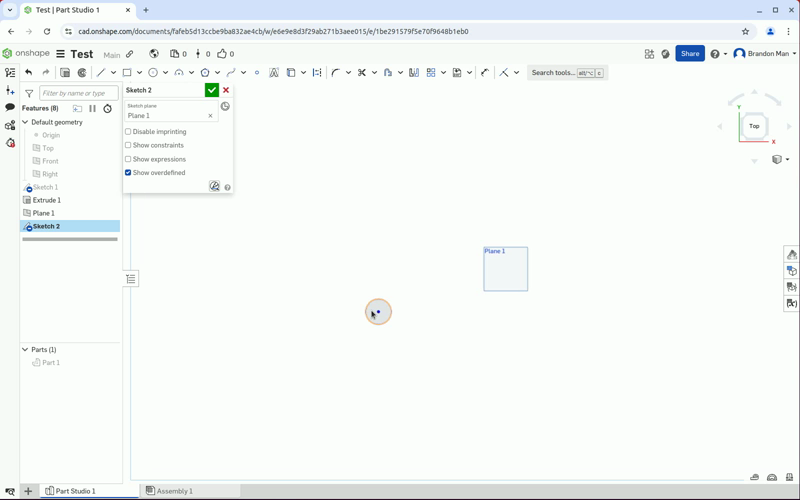
scroll(6)
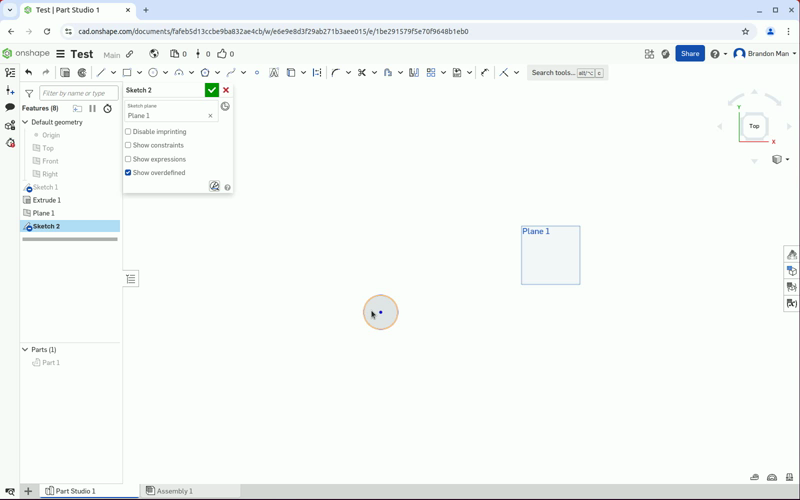
scroll(6)
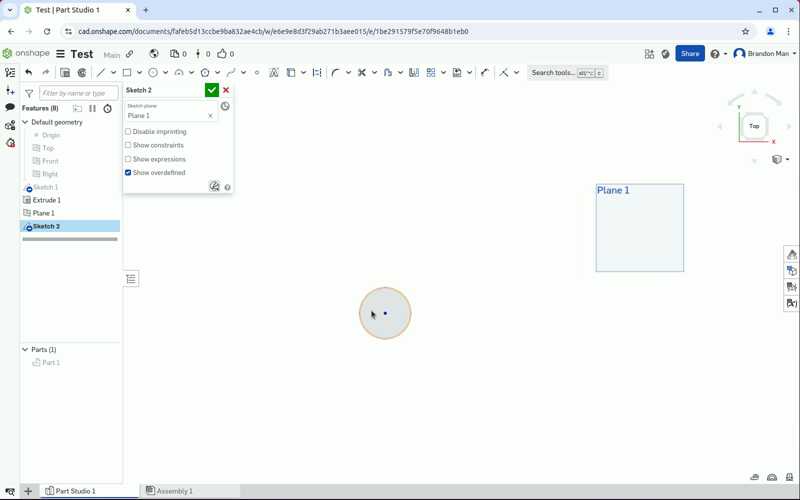
scroll(6)
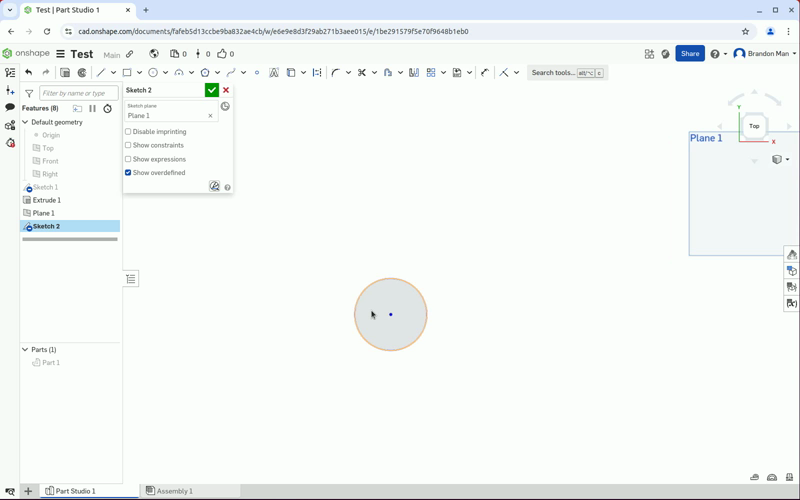
scroll(6)
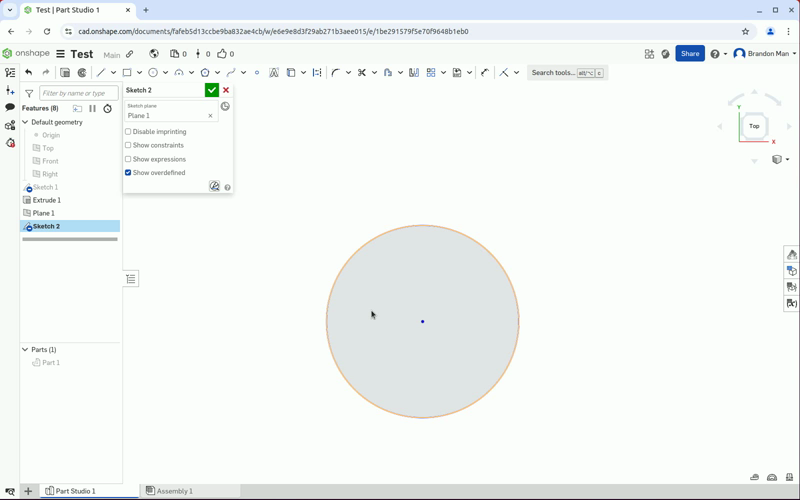
click(371, 310)
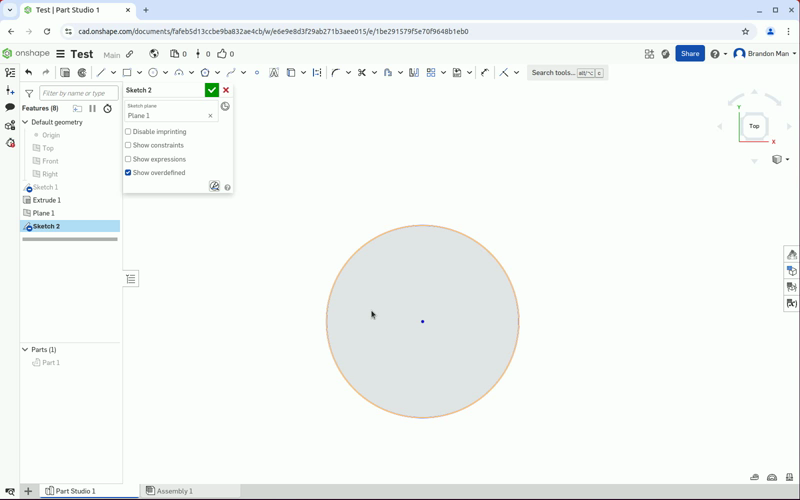
scroll(-6)
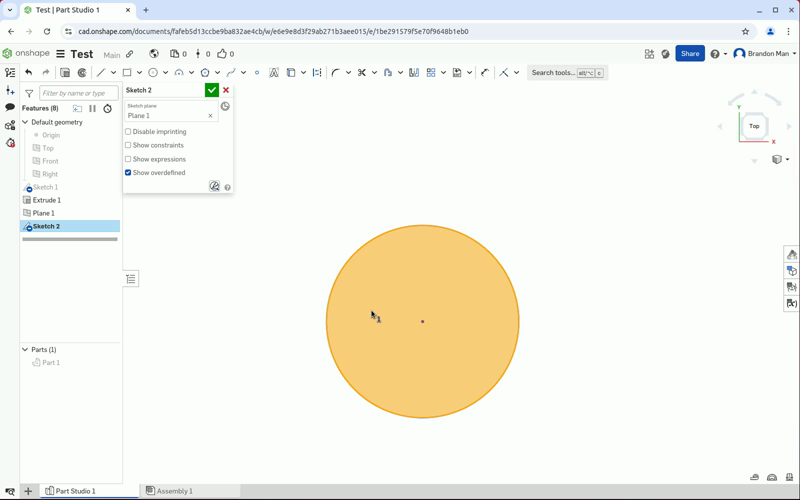
scroll(-6)
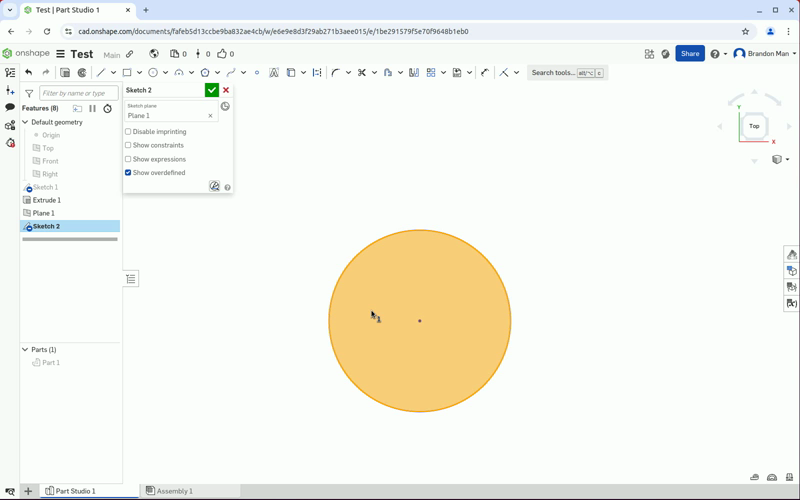
scroll(-6)
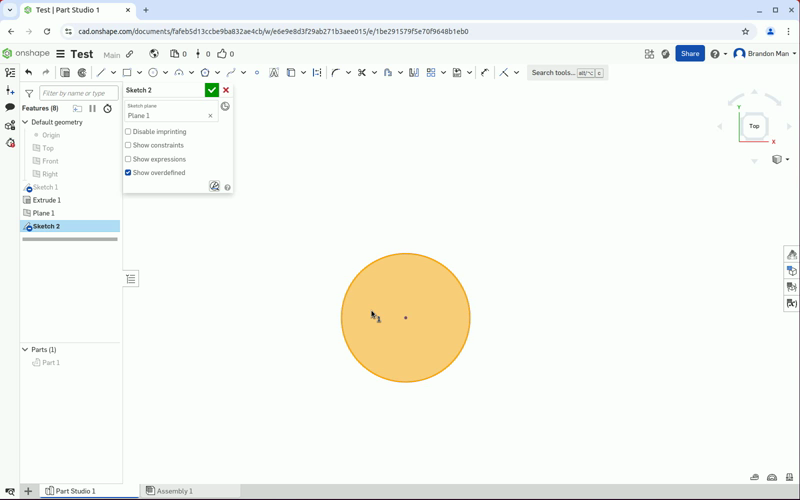
scroll(-6)
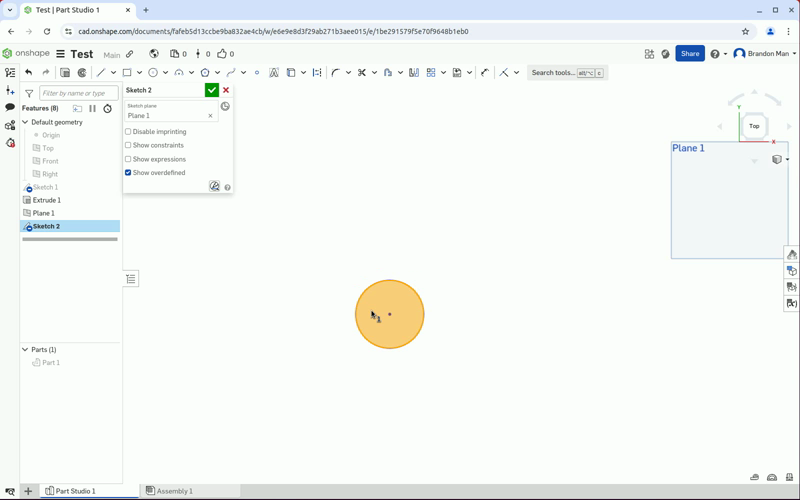
scroll(-6)
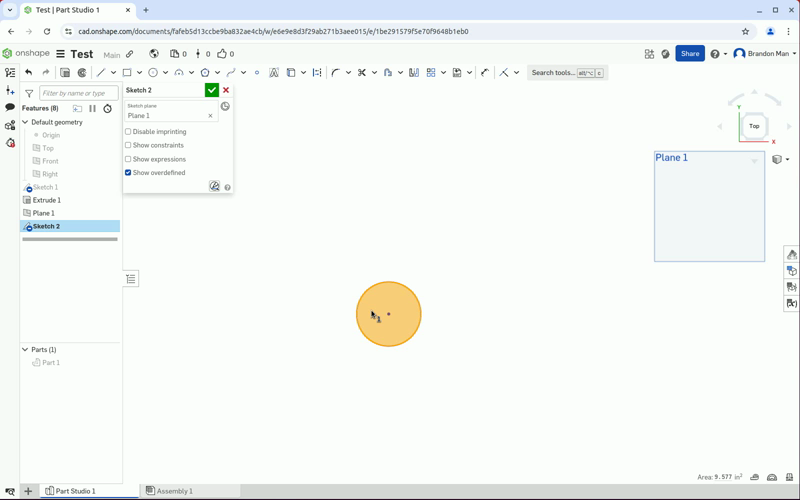
scroll(-6)
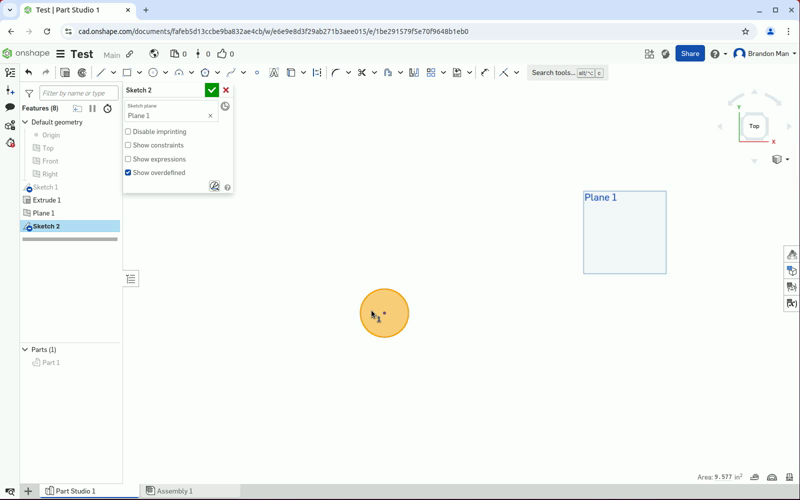
scroll(-6)
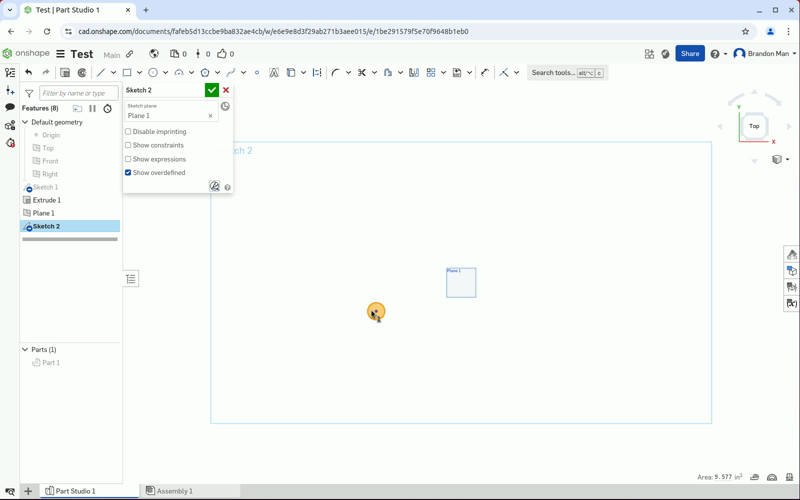
mouse_move(73, 352)
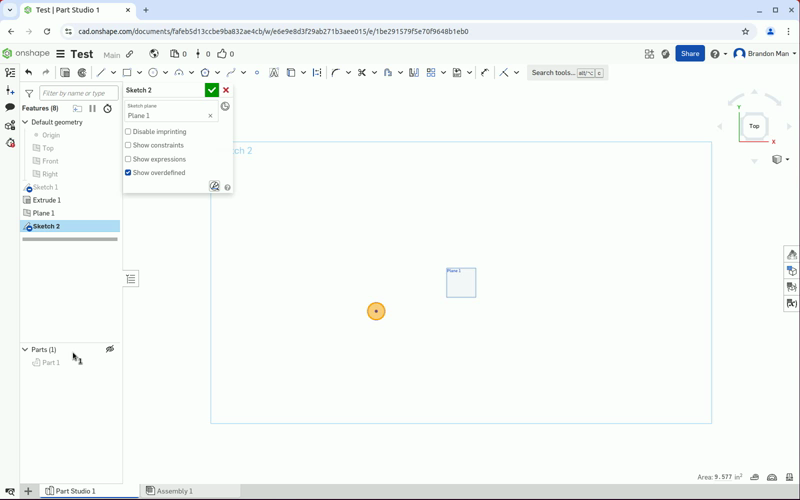
key(shift+y)
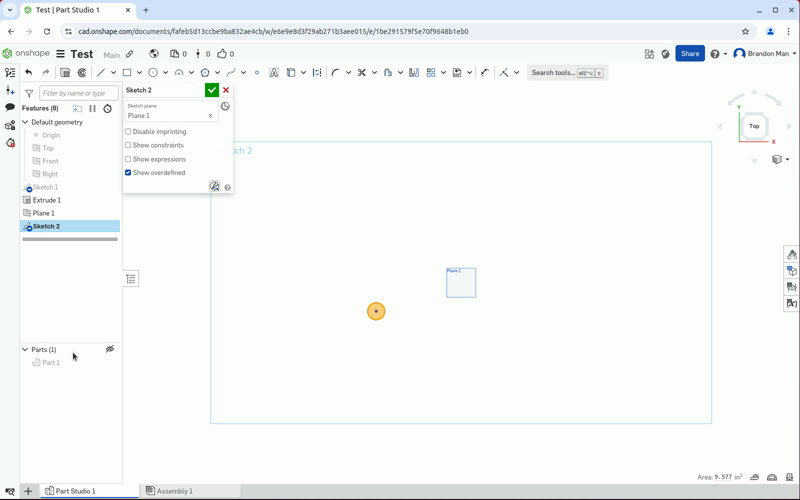
key(shift+e)
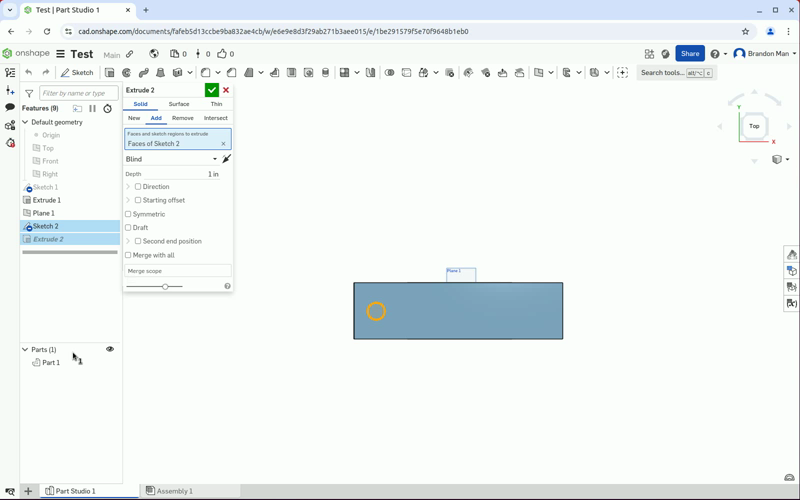
mouse_move(143, 106)
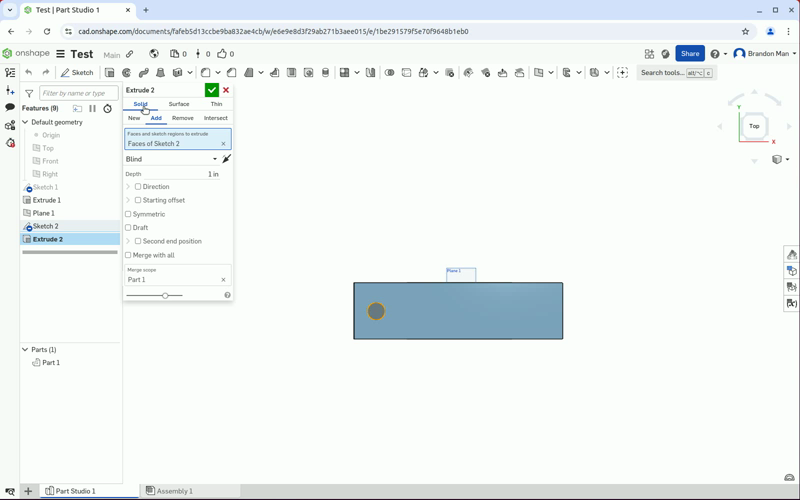
click(143, 106)
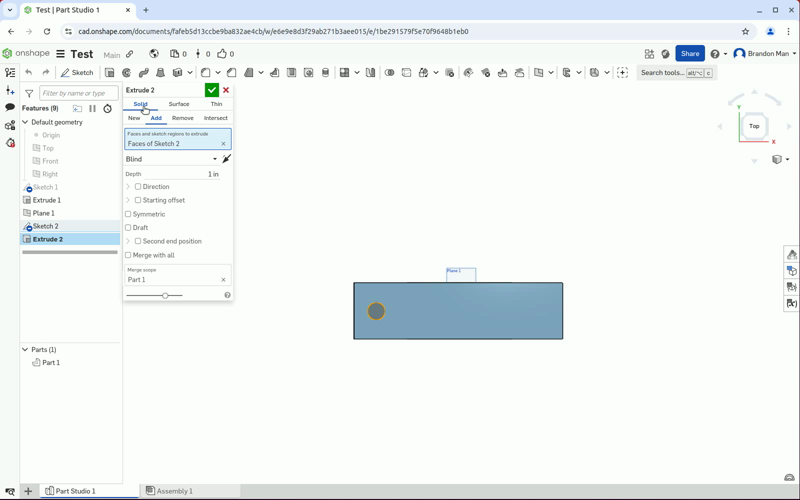
mouse_move(137, 120)
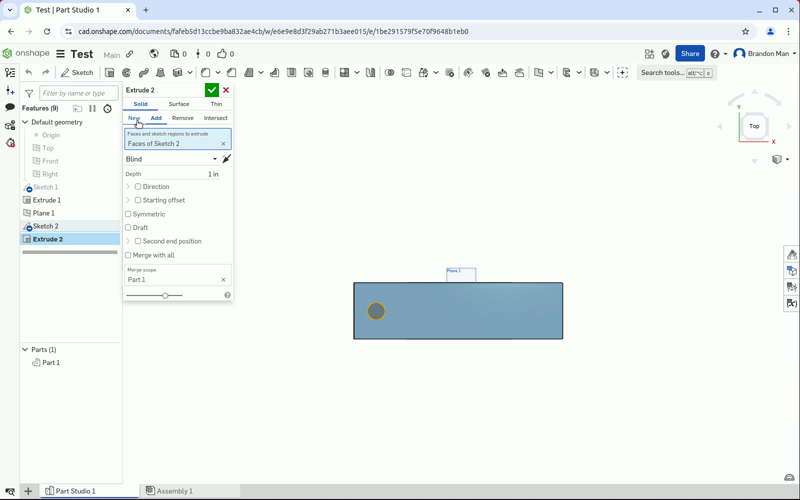
click(137, 120)
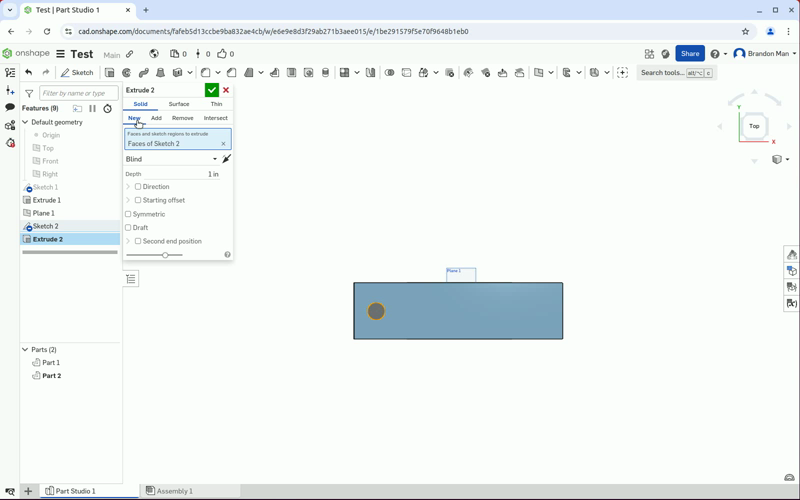
key(tab, 4)
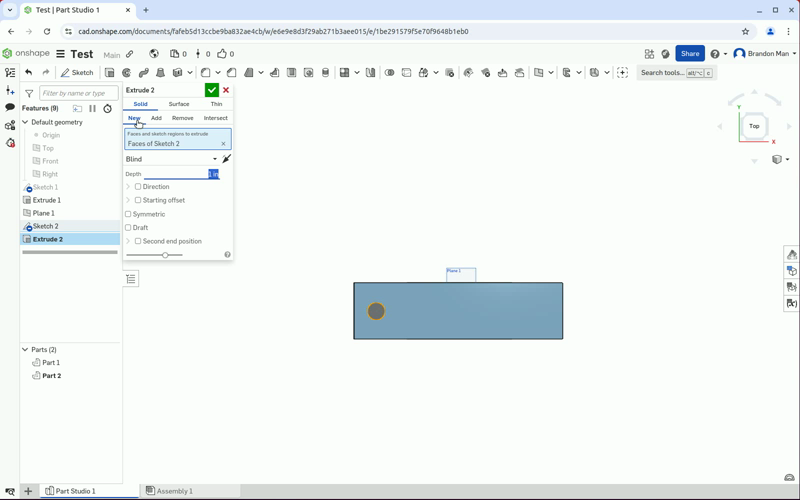
text(11.554)
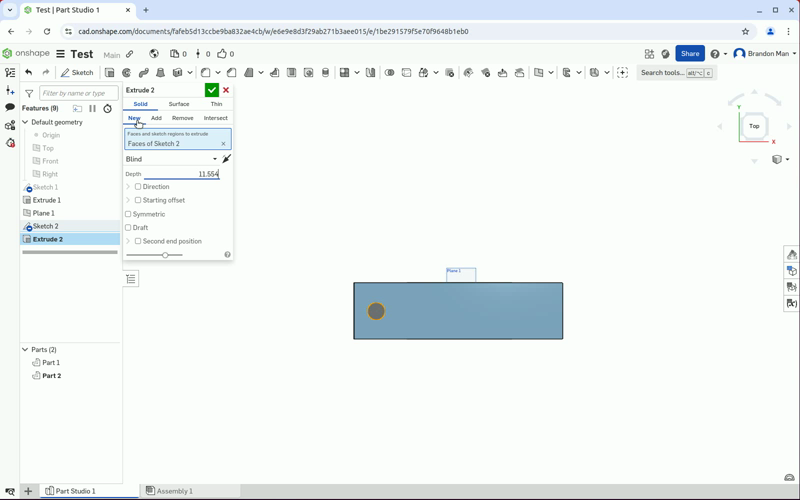
key(enter)
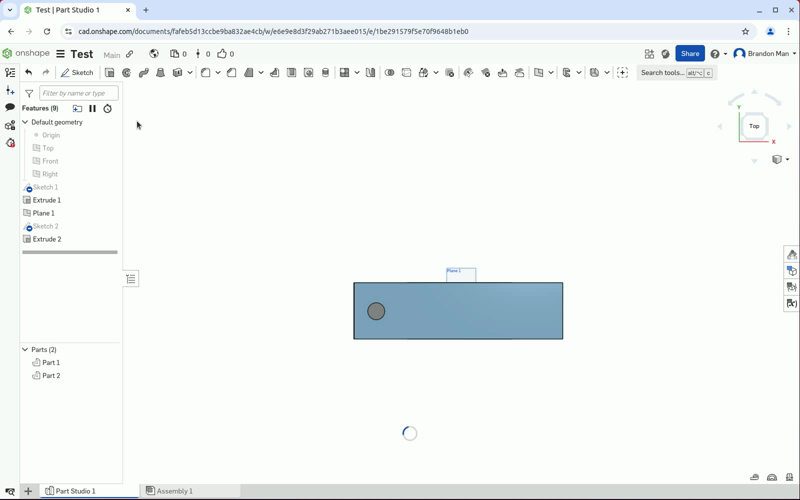
key(shift+h)
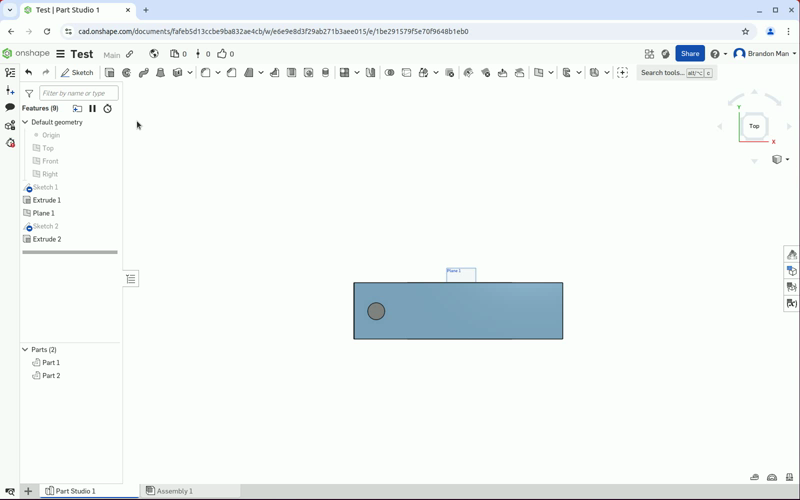
key(shift+h)
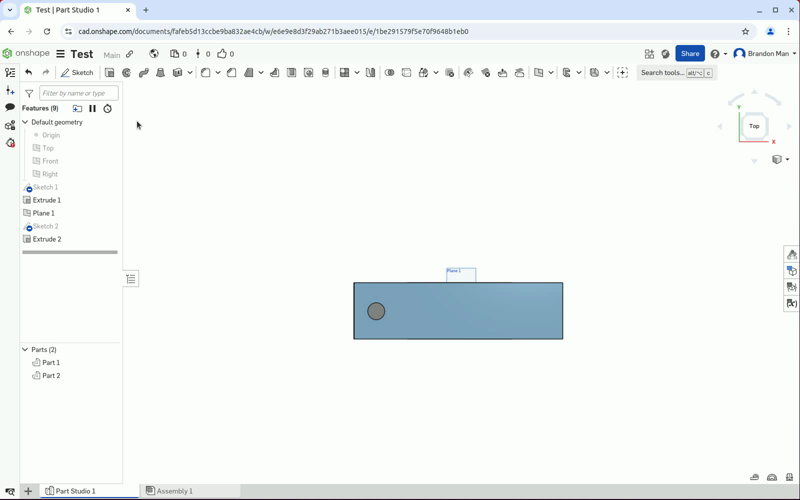
mouse_move(73, 189)
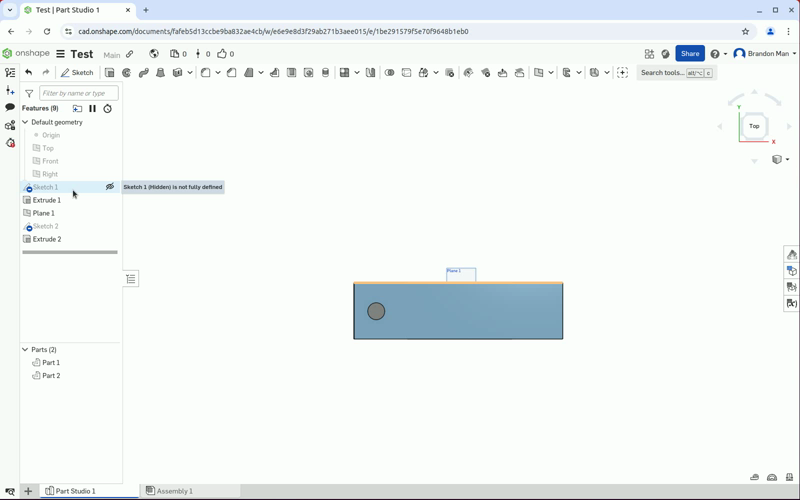
click(73, 189)
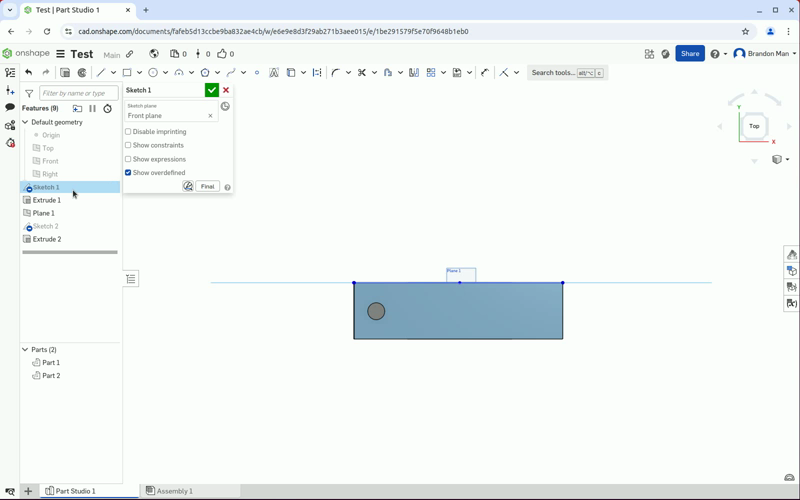
mouse_move(229, 92)
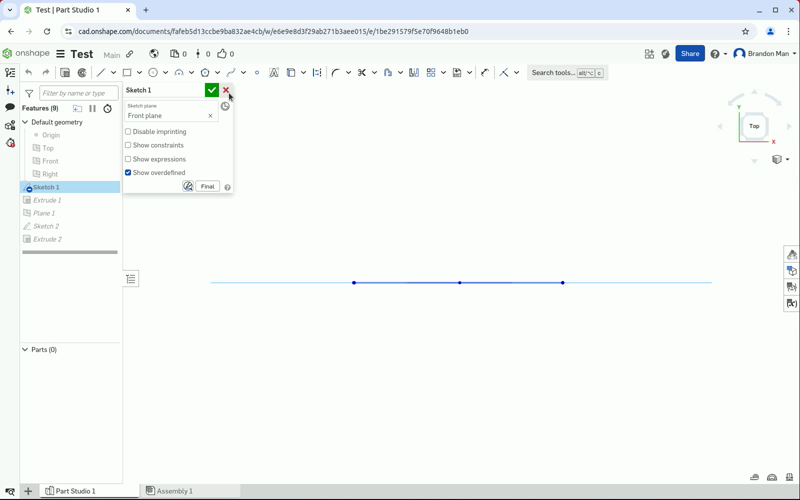
click(229, 92)
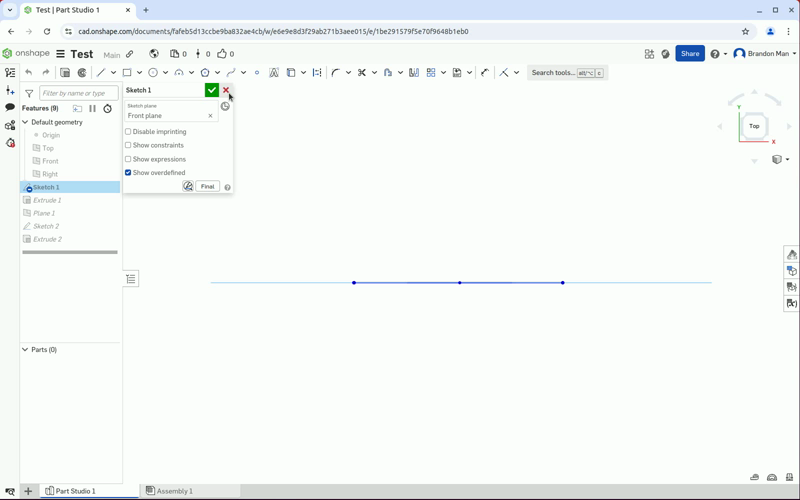
key(shift+s)
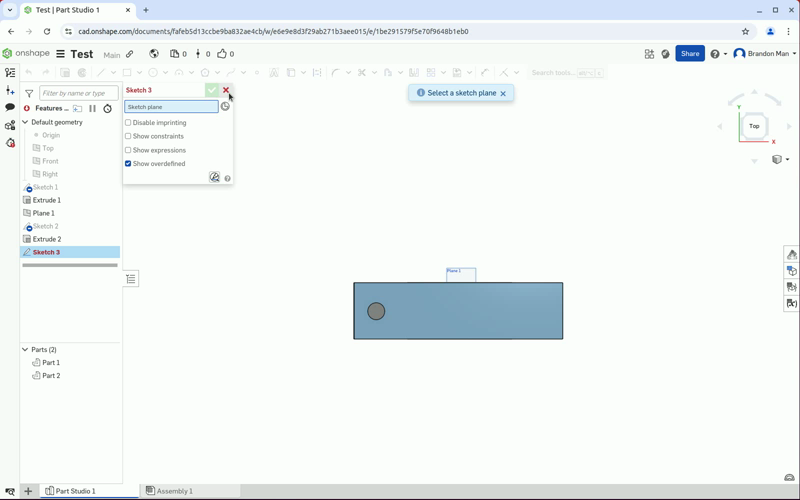
mouse_move(73, 215)
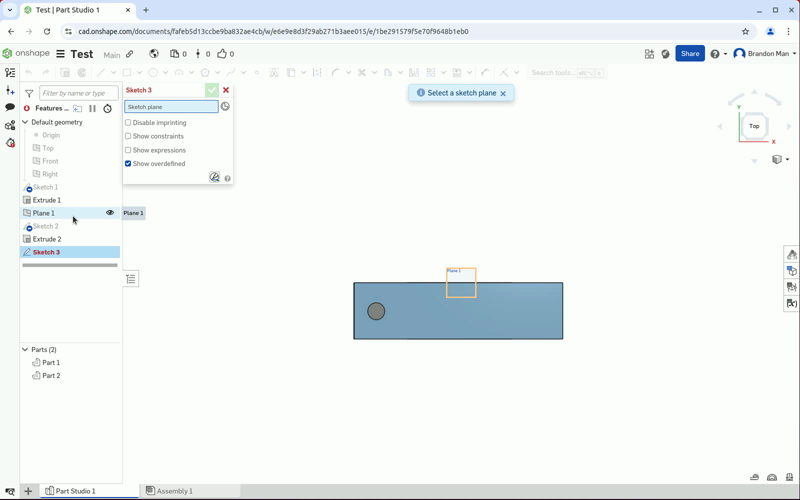
click(73, 215)
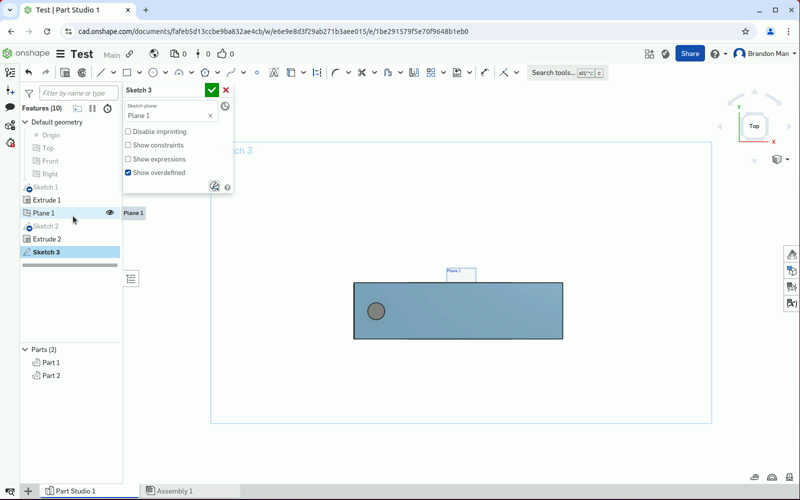
mouse_move(73, 352)
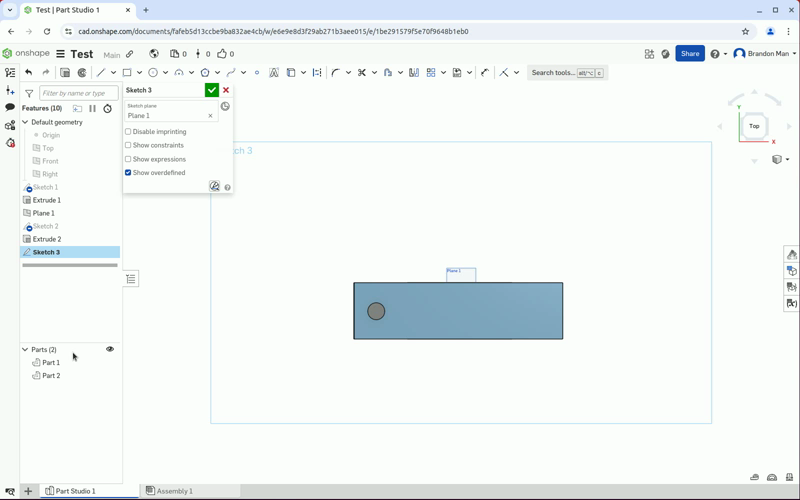
key(y)
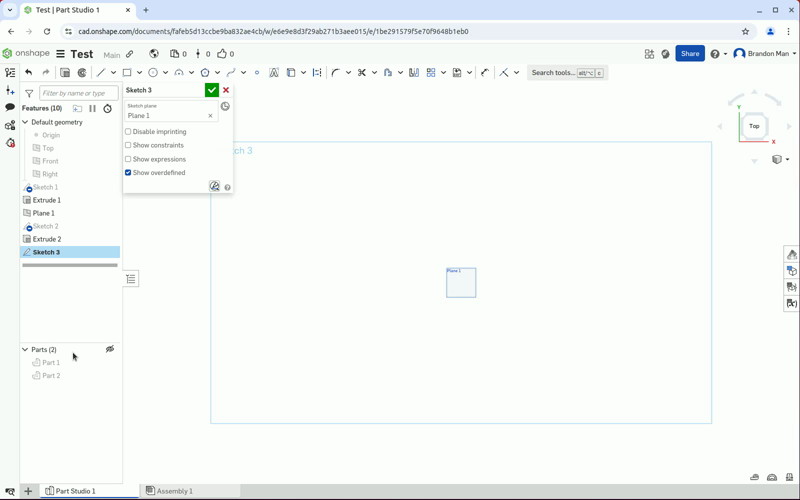
key(c)
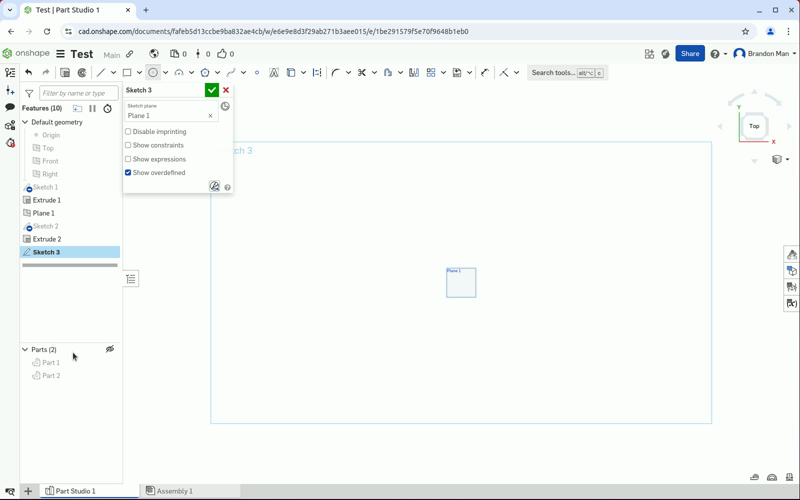
key_down(shift)
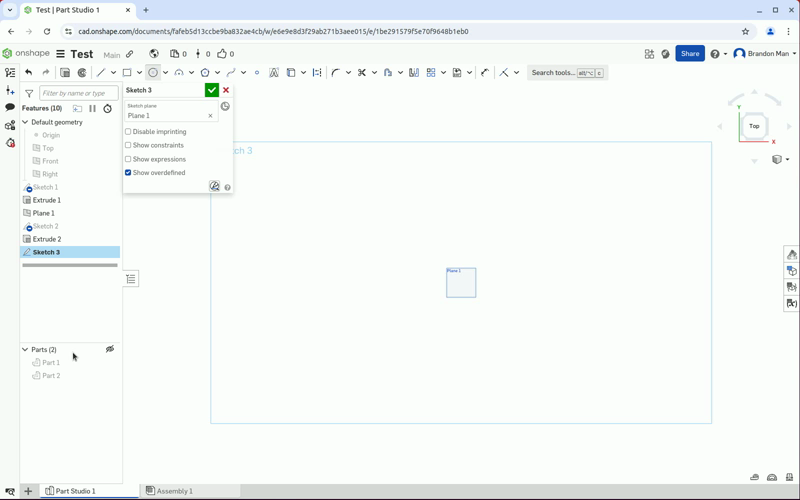
mouse_move(542, 311)
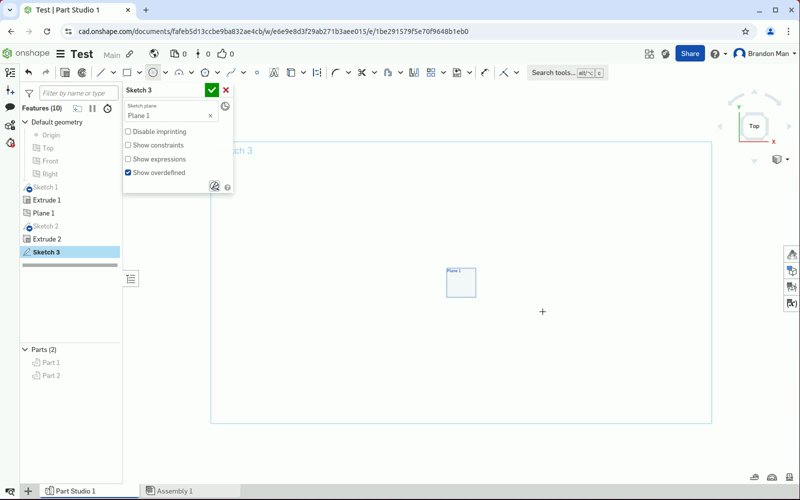
click(542, 311)
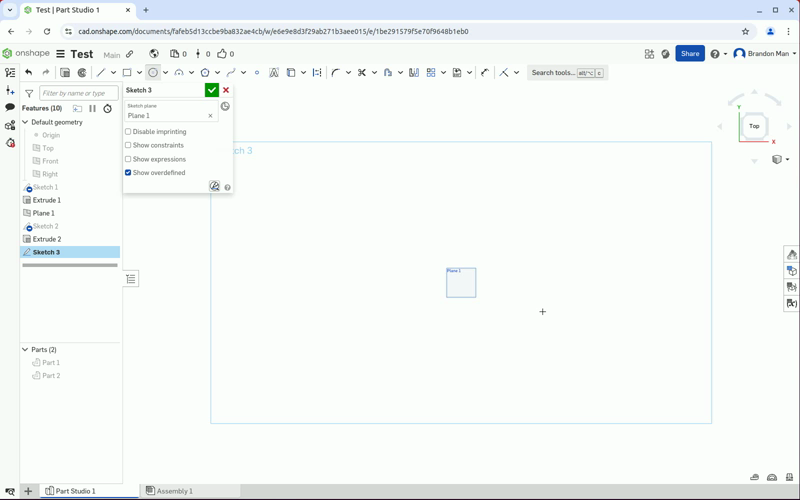
key_up(shift)
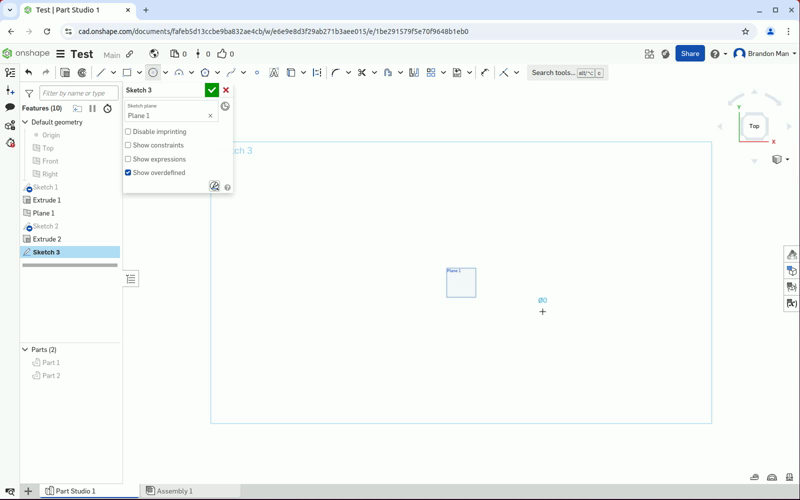
mouse_move(550, 311)
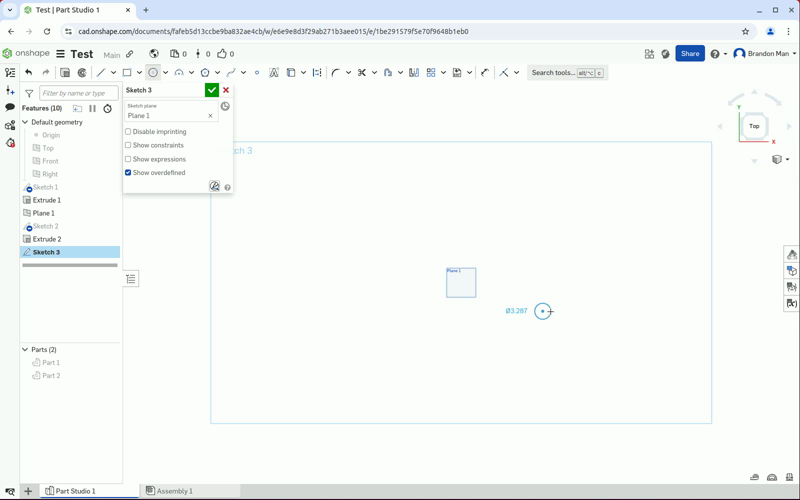
click(550, 311)
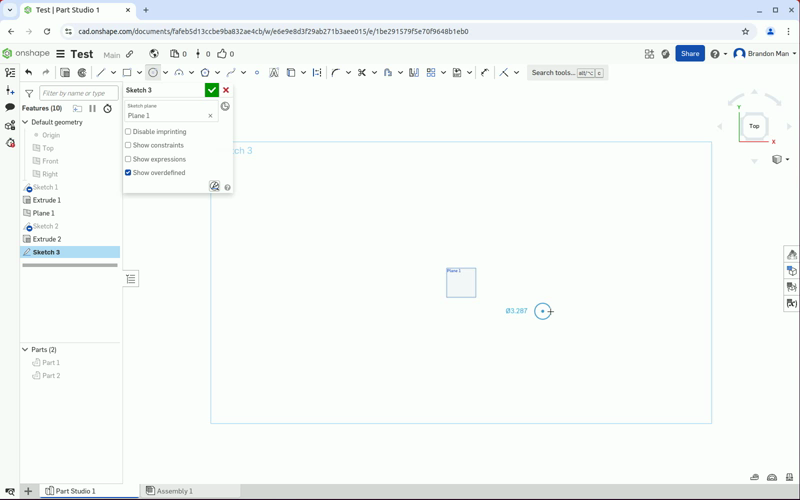
key(esc)
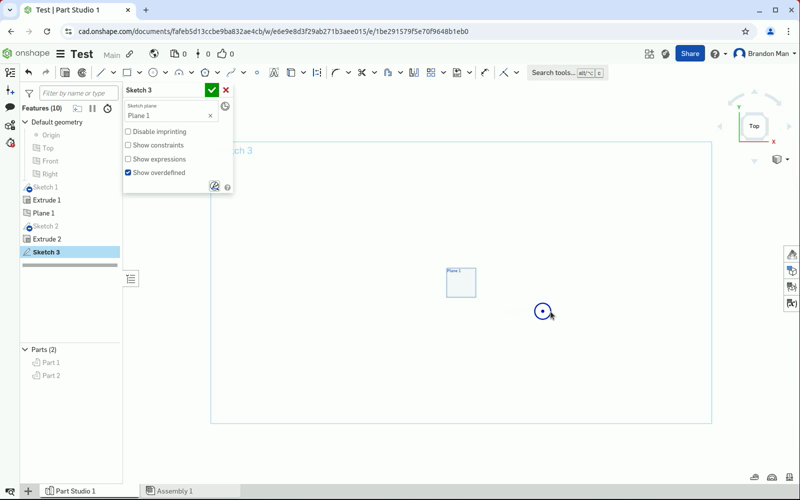
mouse_move(536, 312)
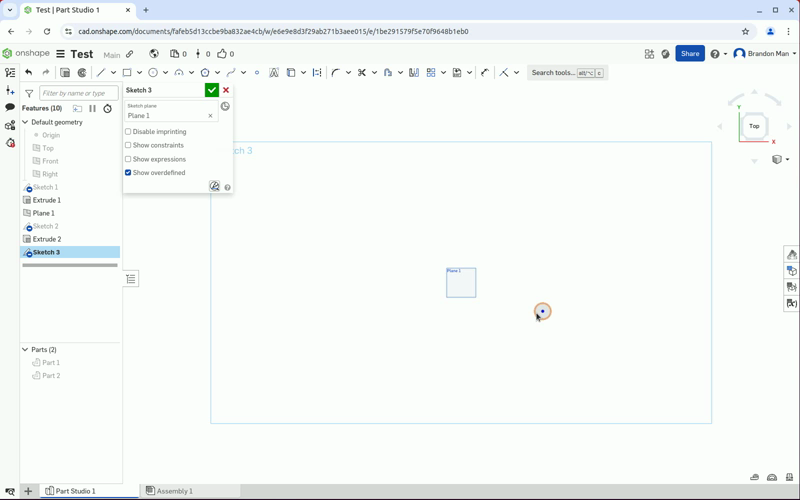
scroll(6)
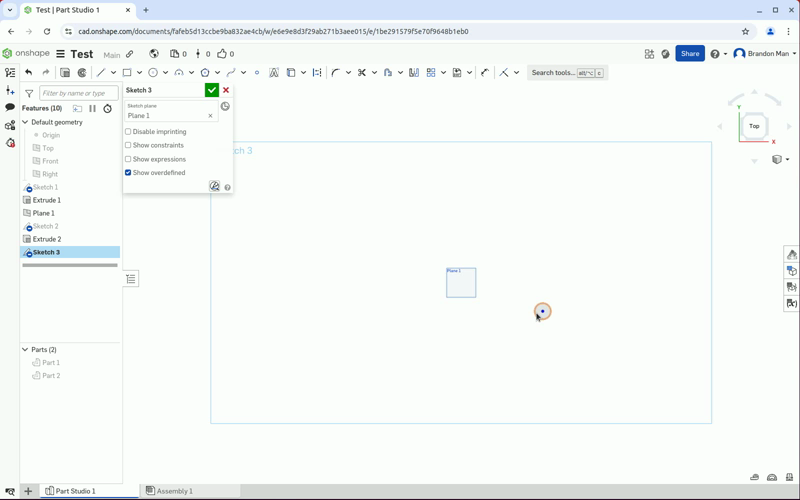
scroll(6)
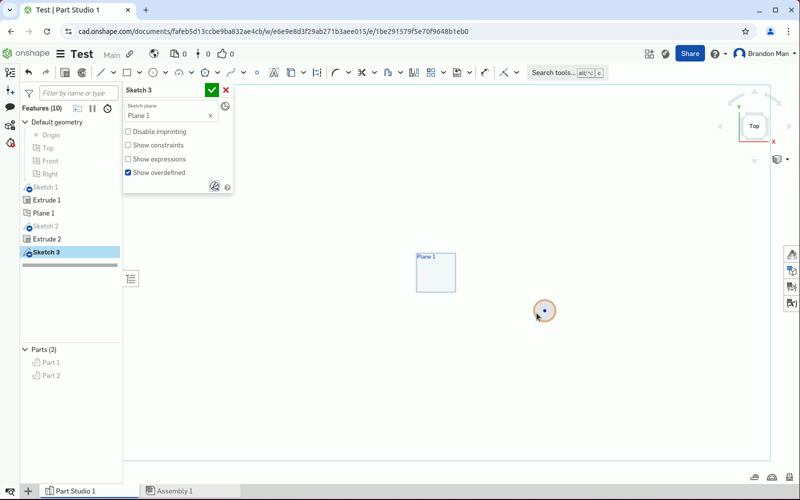
scroll(6)
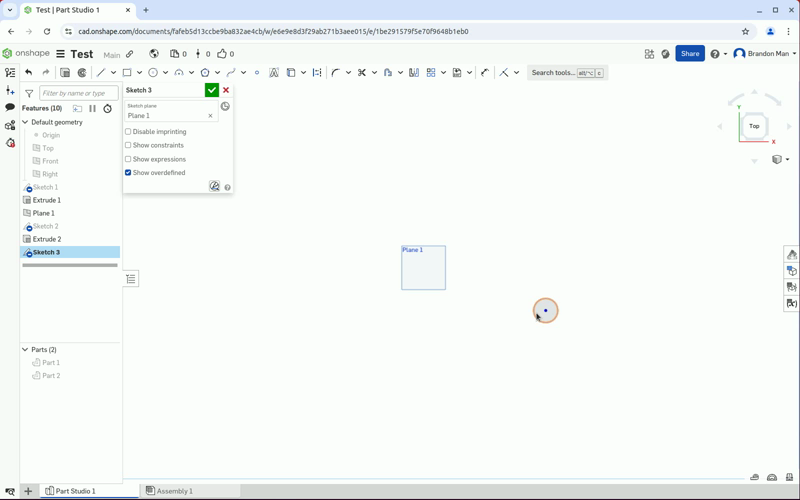
scroll(6)
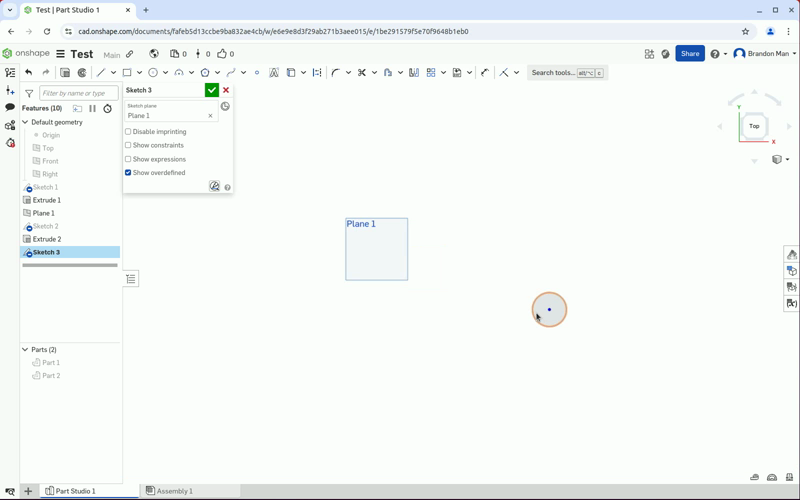
scroll(6)
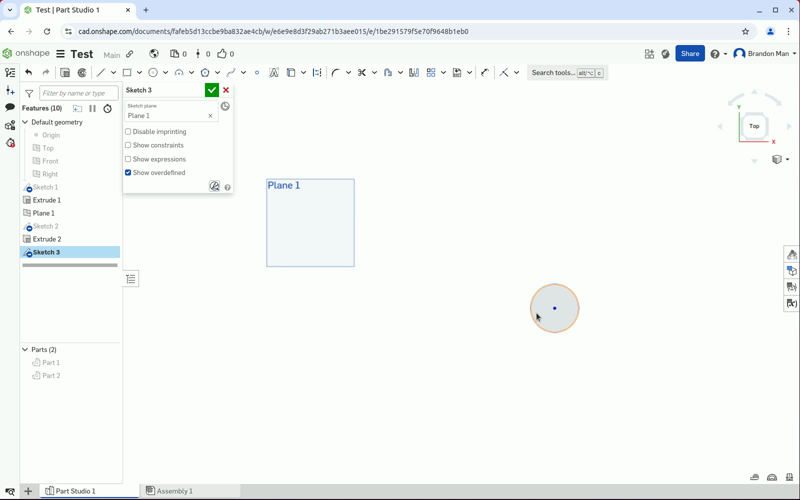
scroll(6)
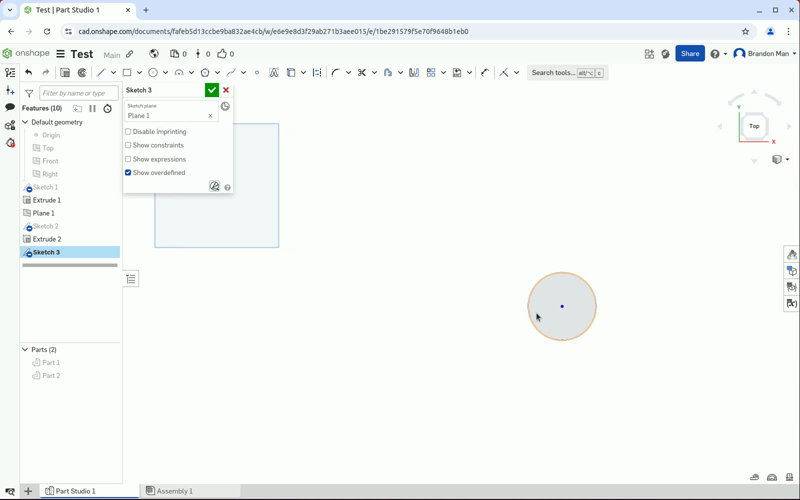
scroll(6)
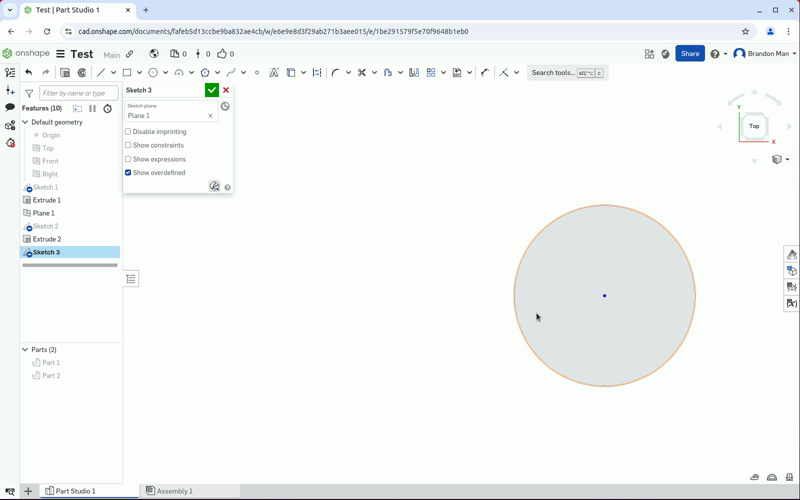
click(536, 312)
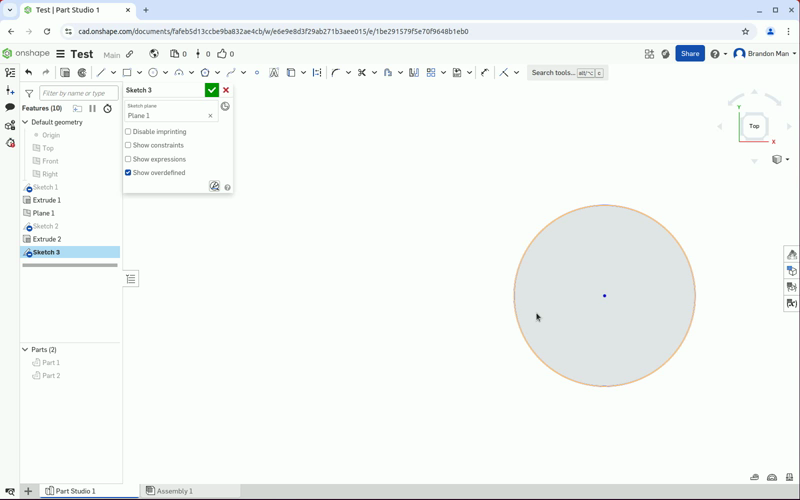
scroll(-6)
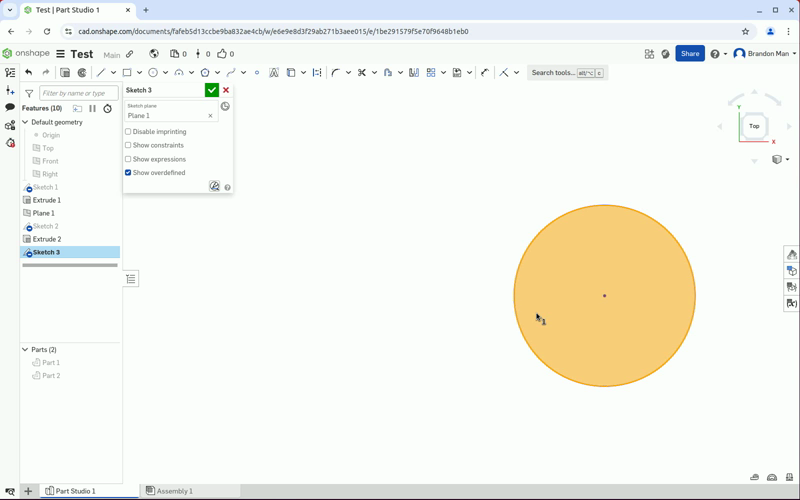
scroll(-6)
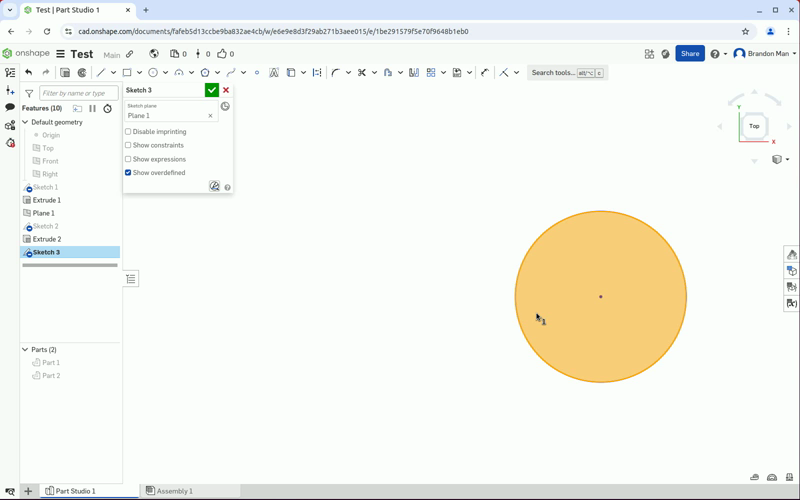
scroll(-6)
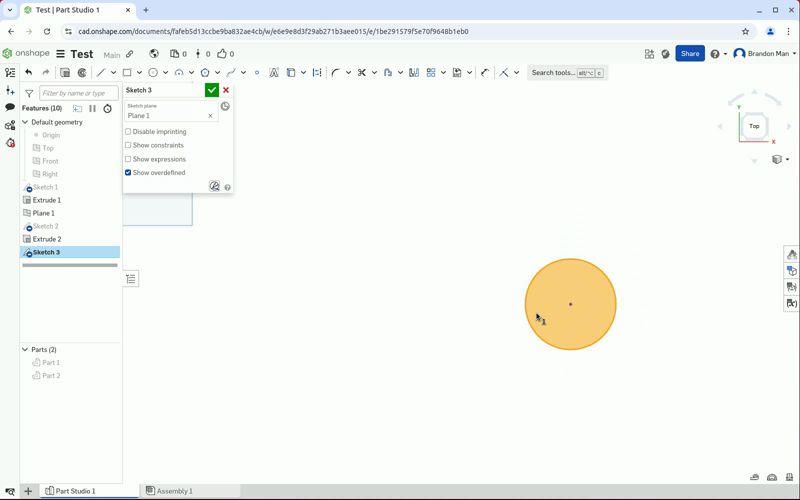
scroll(-6)
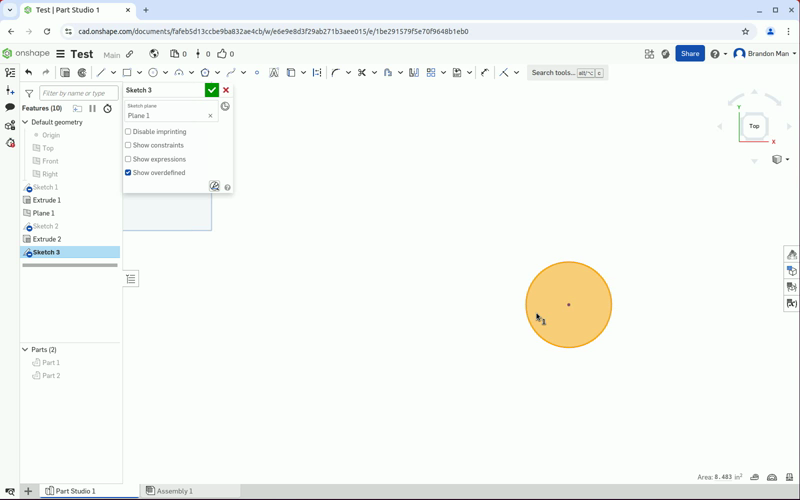
scroll(-6)
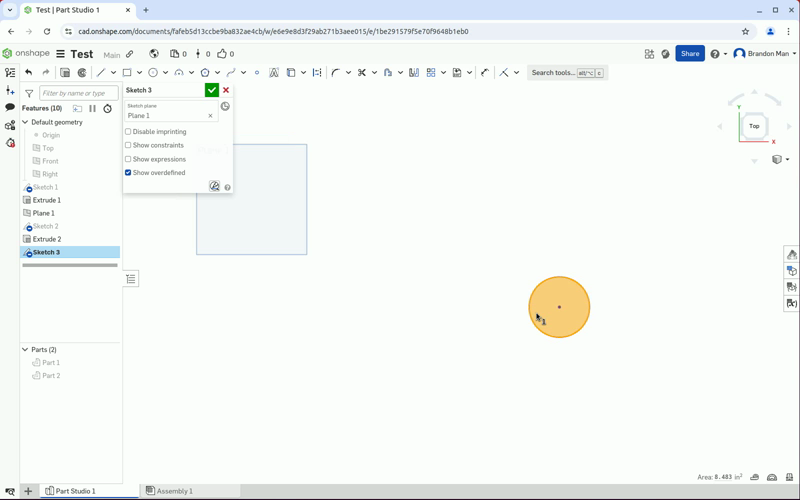
scroll(-6)
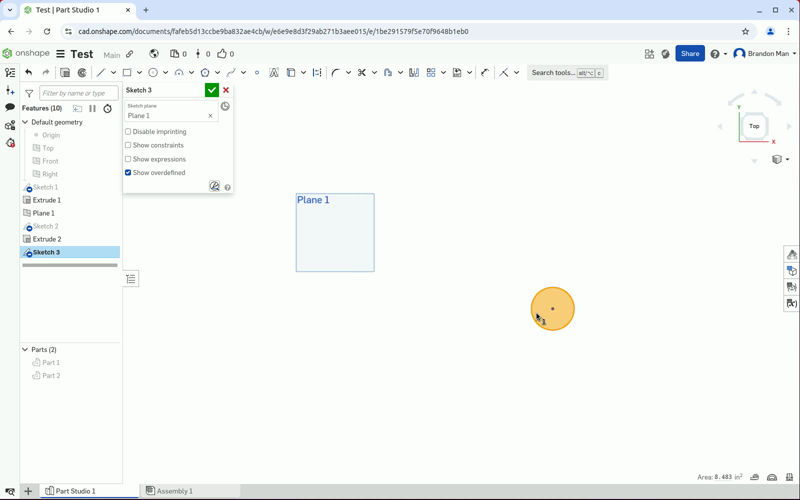
scroll(-6)
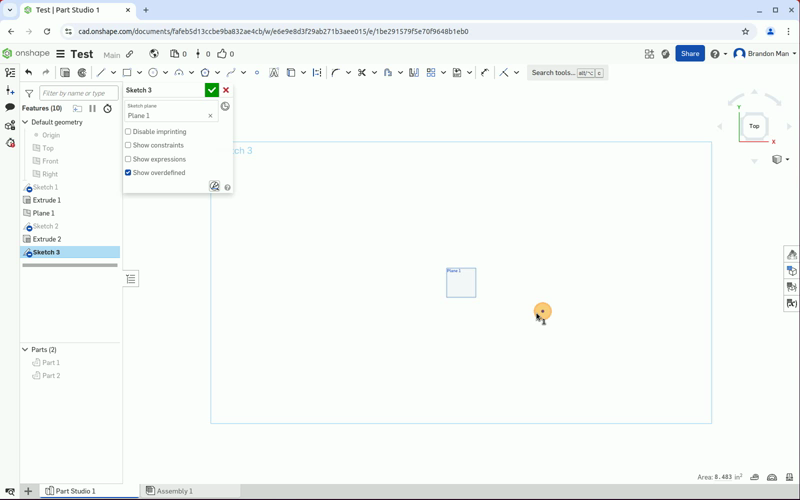
mouse_move(73, 352)
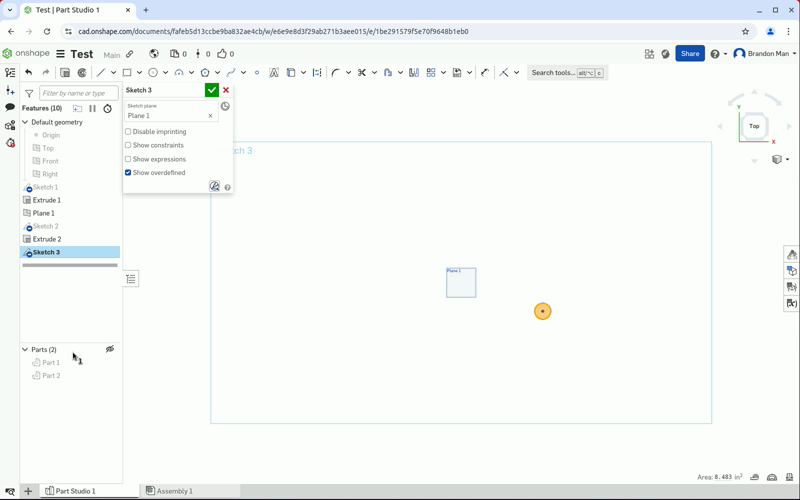
key(shift+y)
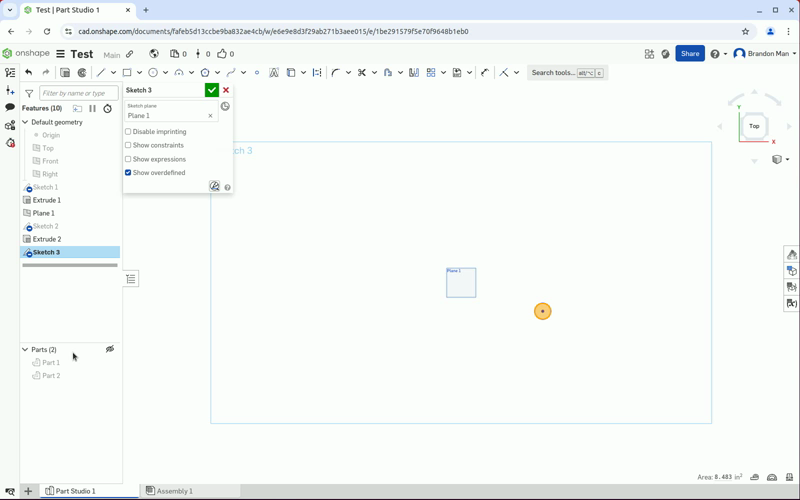
key(shift+e)
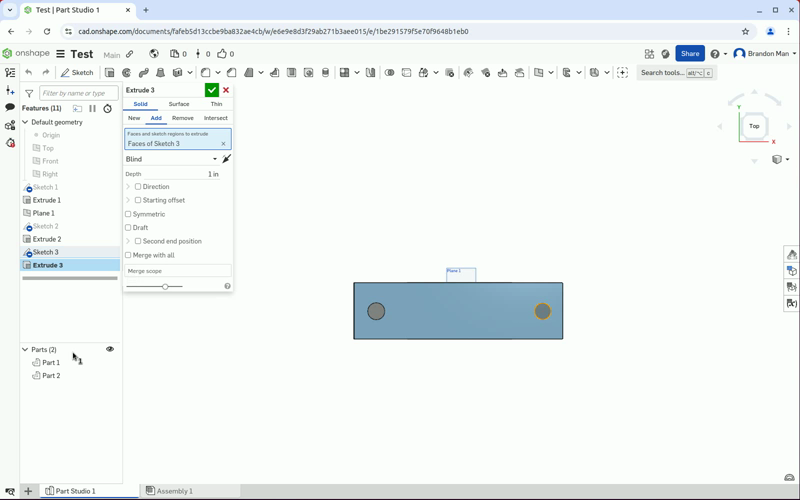
mouse_move(143, 106)
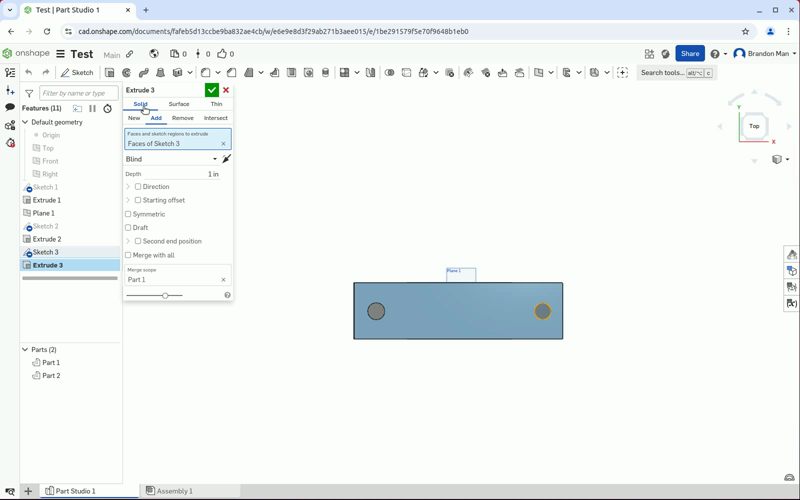
click(143, 106)
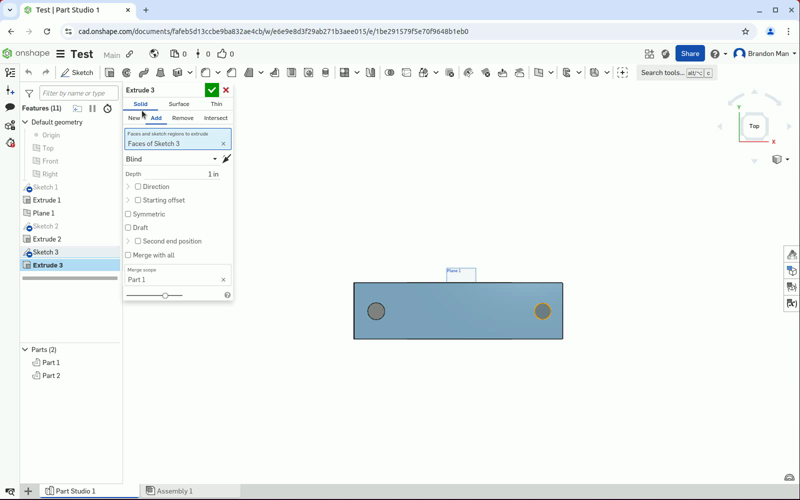
mouse_move(137, 120)
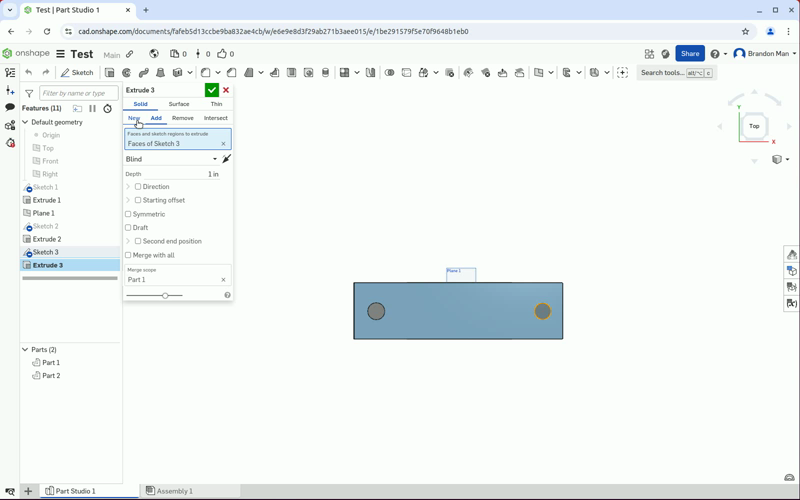
click(137, 120)
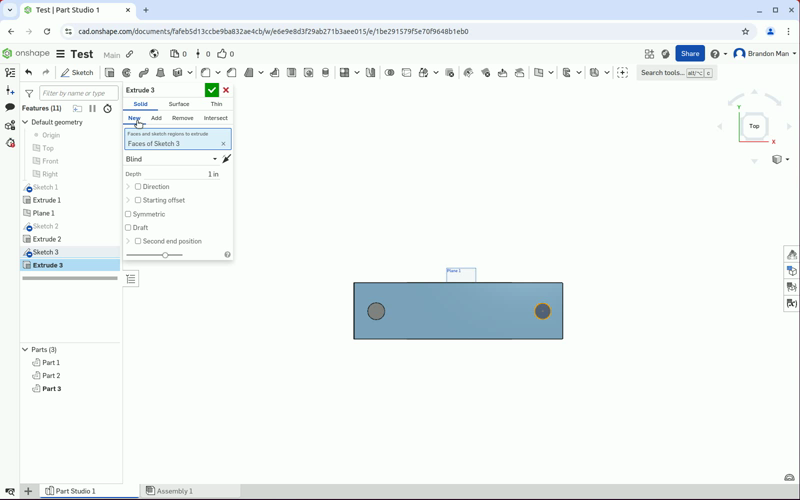
key(tab, 4)
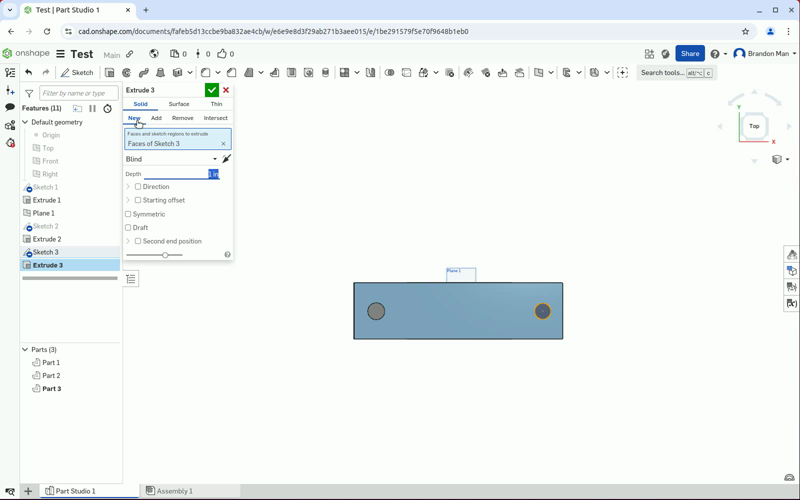
text(11.554)
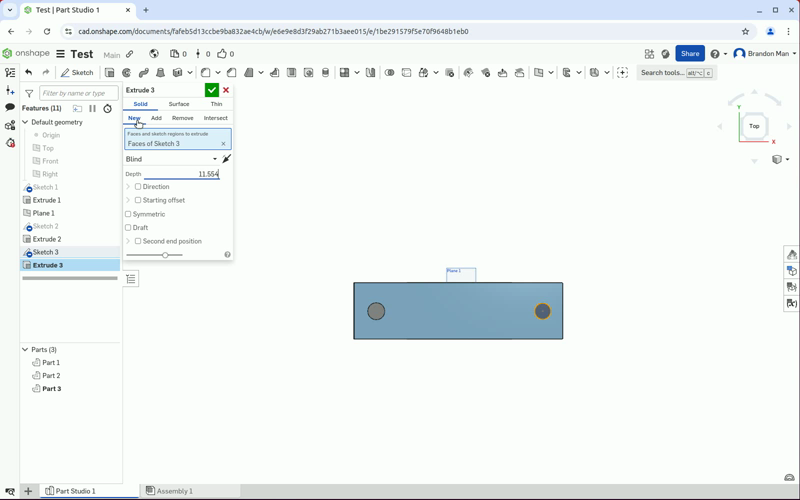
key(enter)
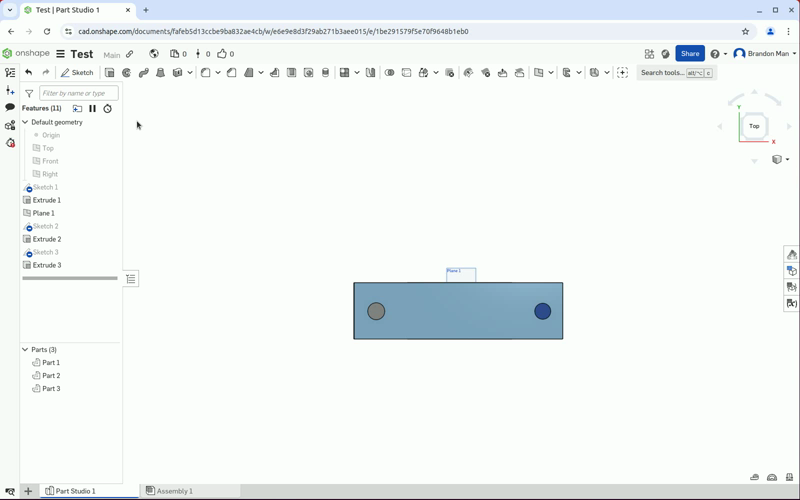
key(shift+h)
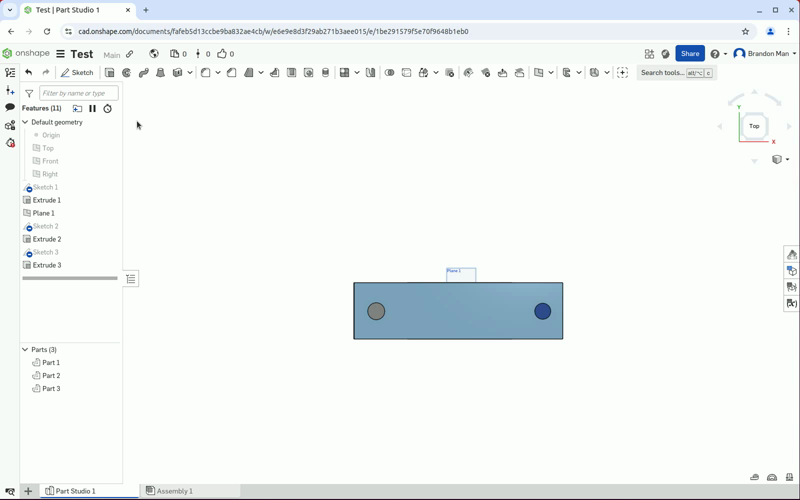
key(shift+h)
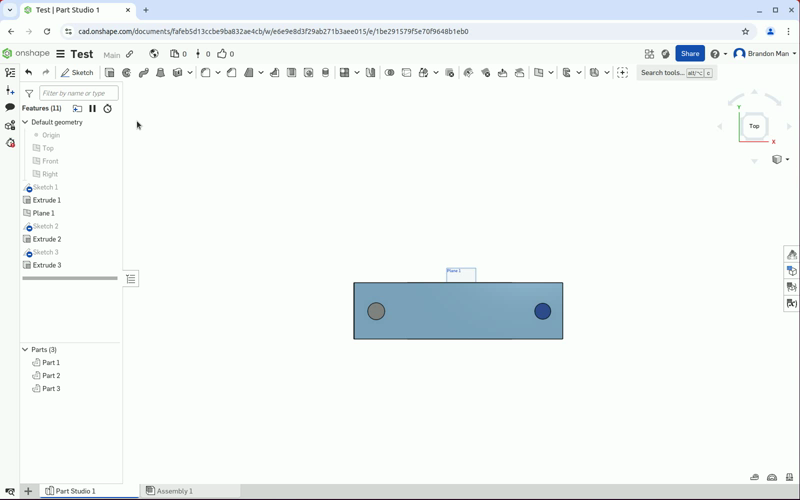
key(shift+7)
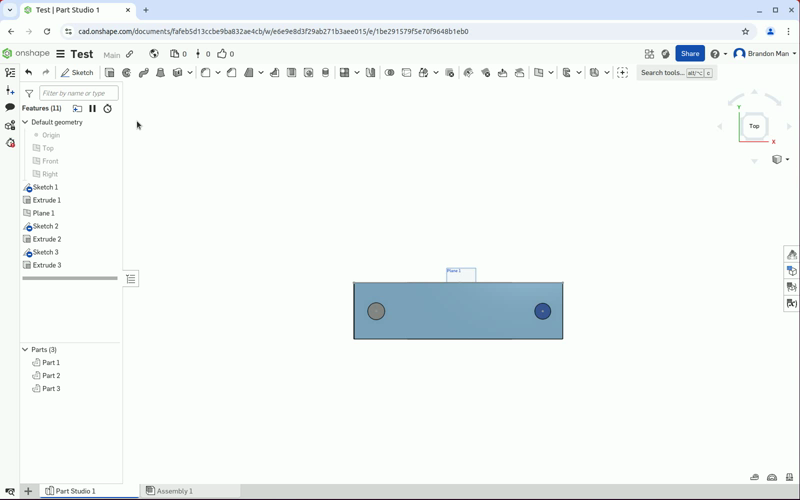
key(up, 3)
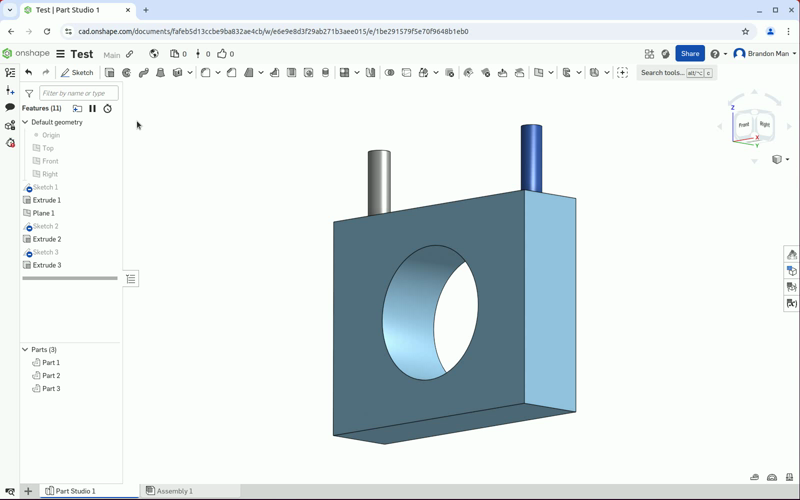
key(left, 3)
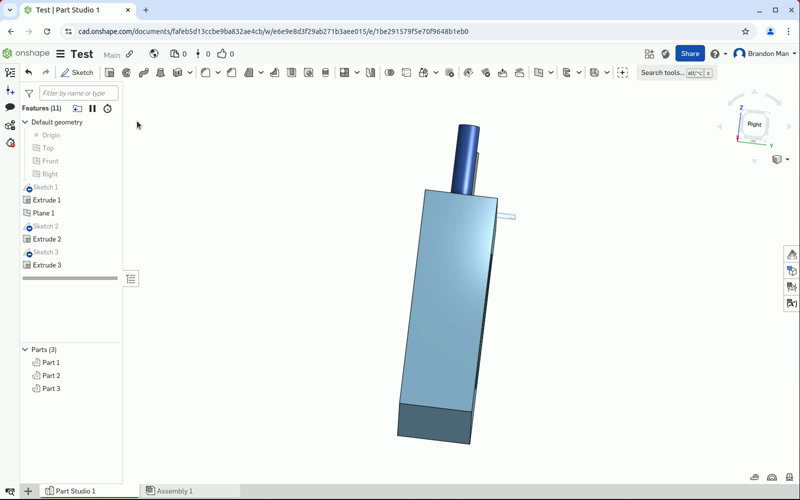
key(right, 3)
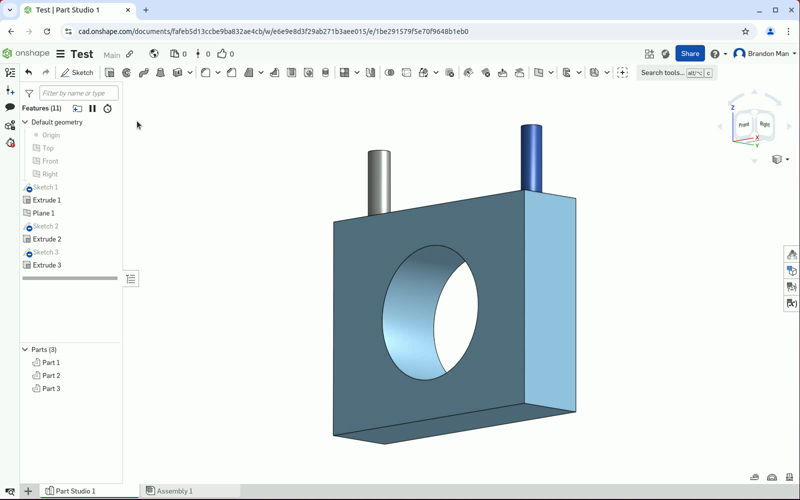
key(down, 3)
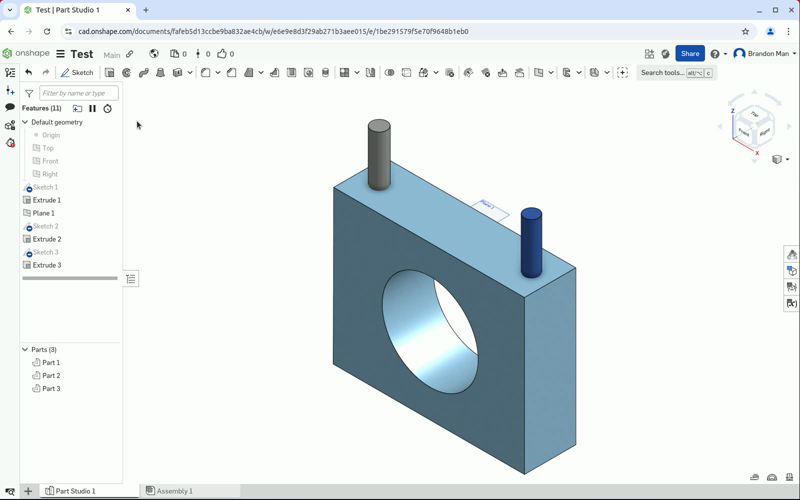
mouse_move(73, 189)
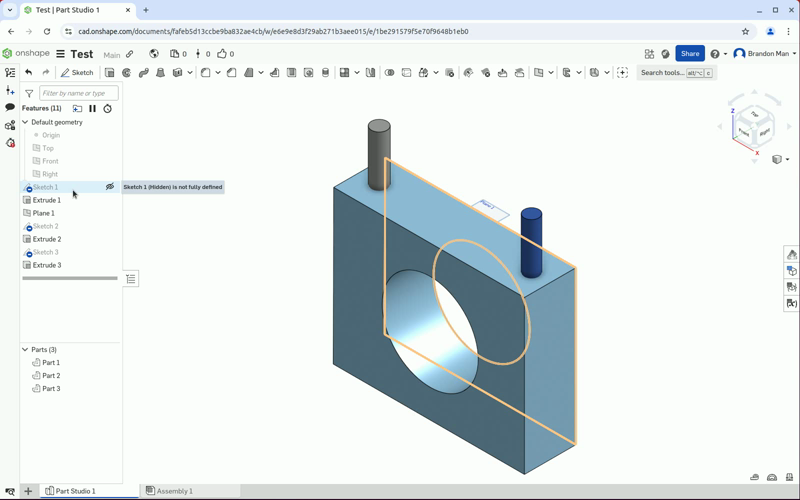
click(73, 189)